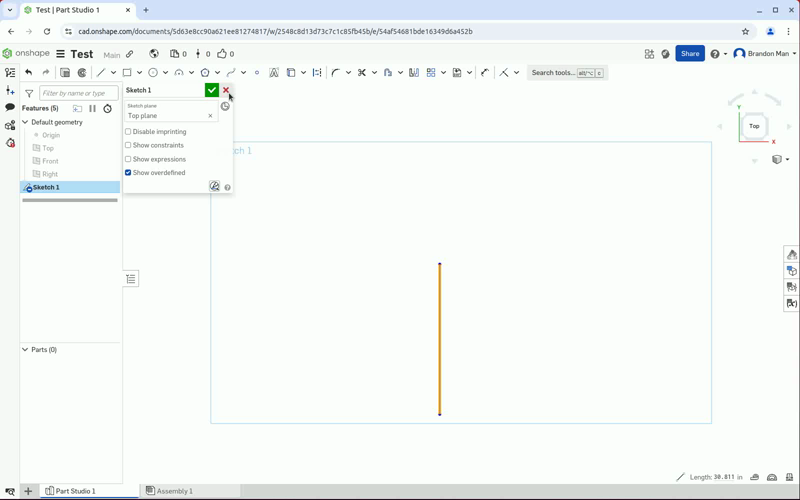
key(shift+h)
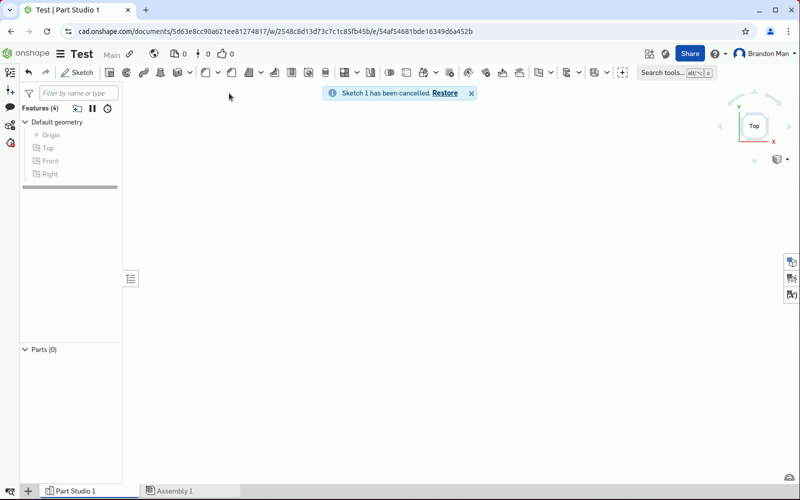
mouse_move(73, 352)
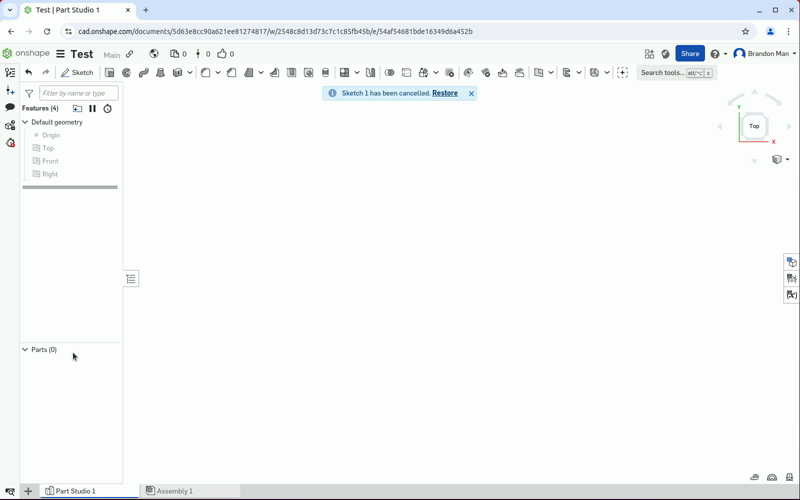
key(y)
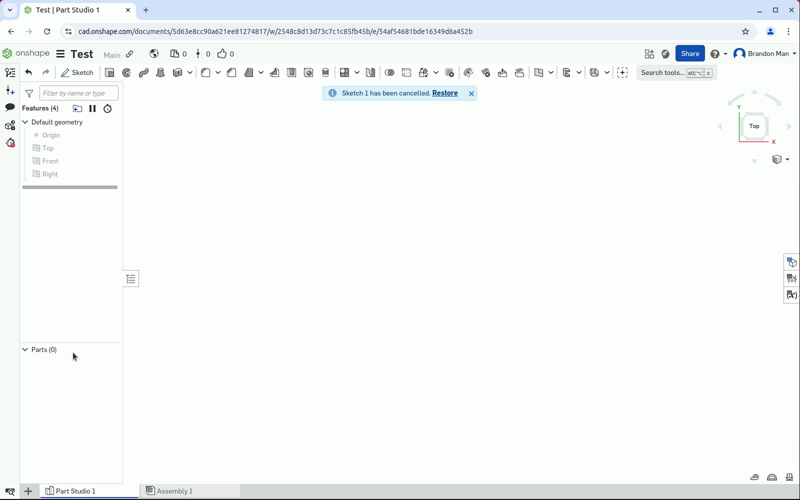
key(shift+p)
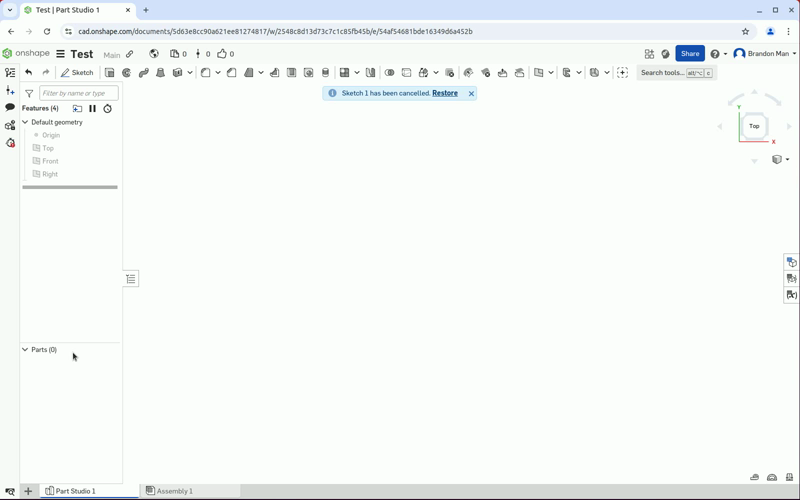
key(space)
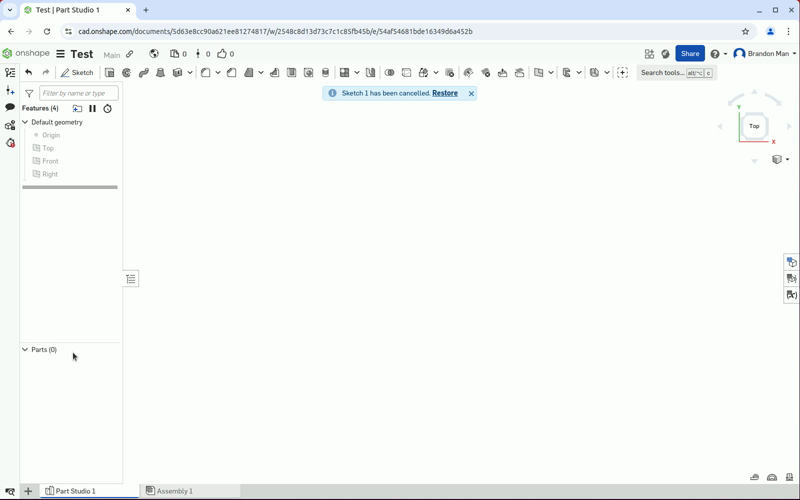
key_down(shift)
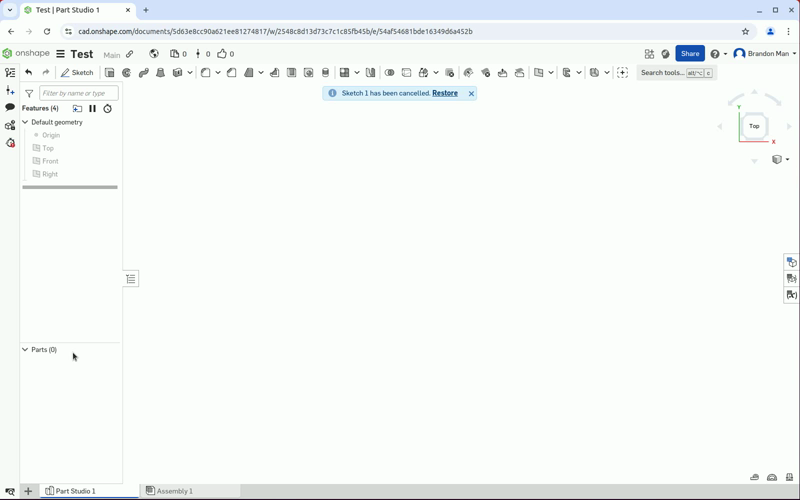
key(up)
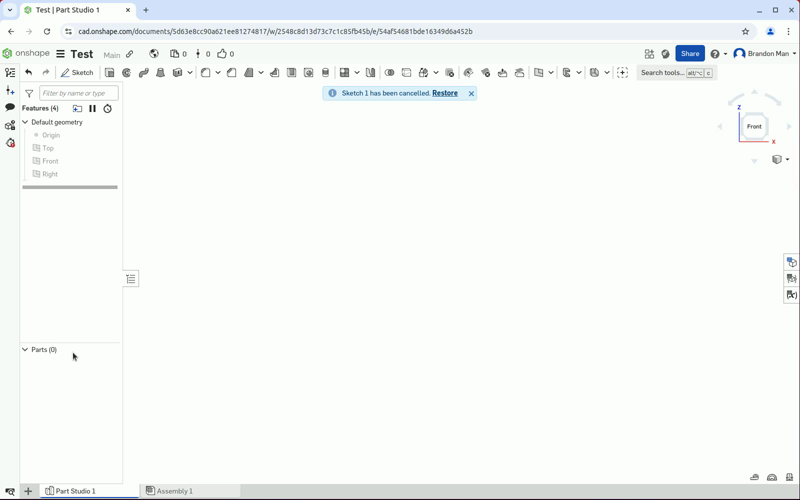
key_up(shift)
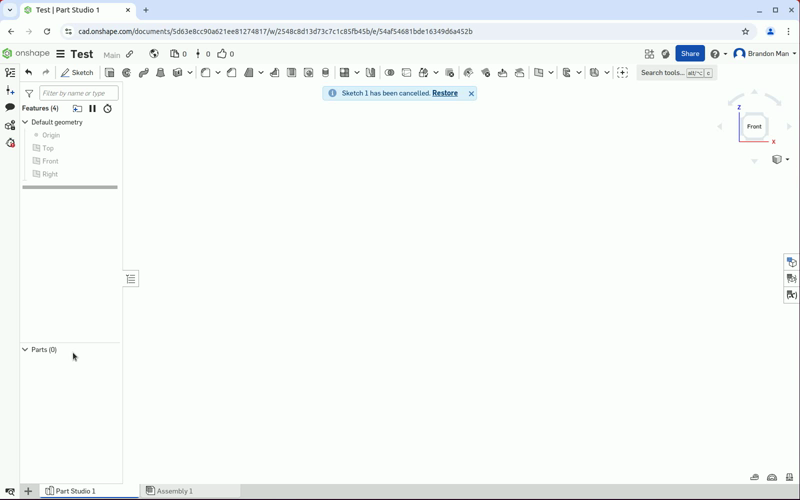
mouse_move(73, 352)
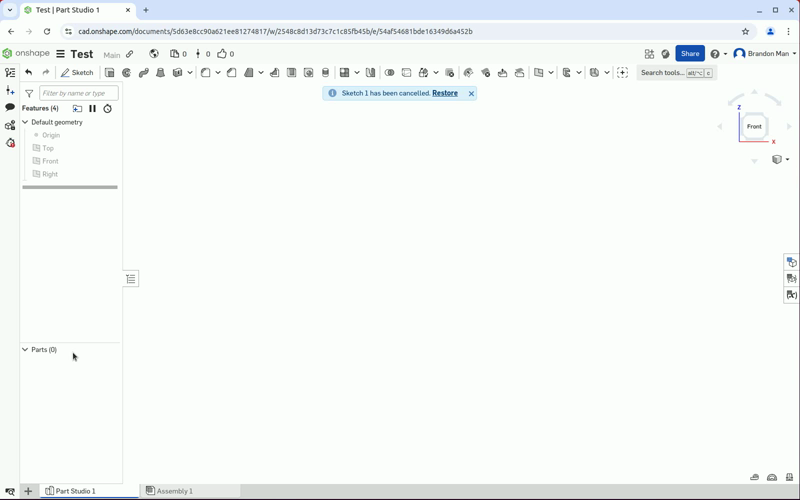
key(shift+y)
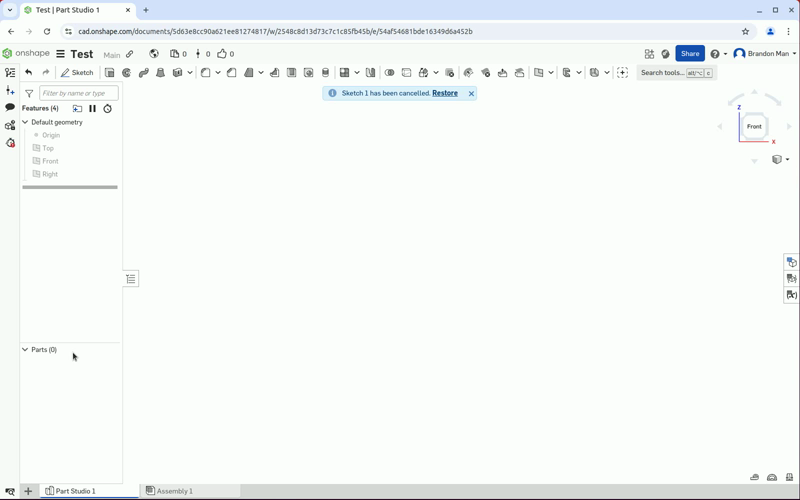
key(shift+s)
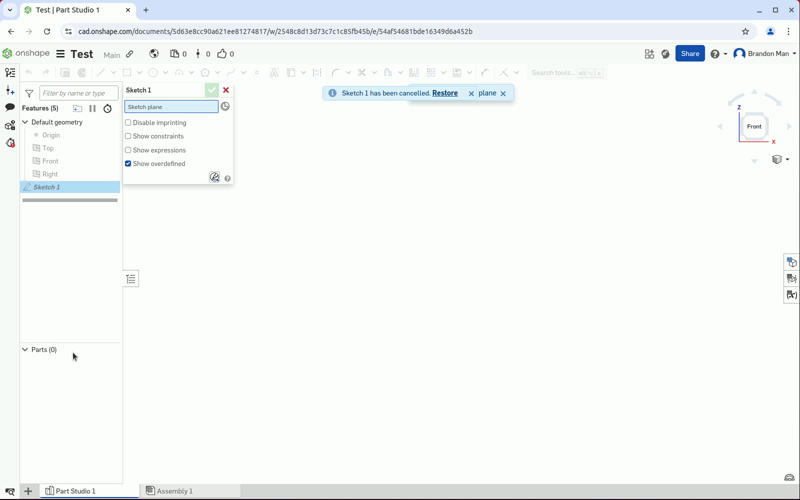
mouse_move(73, 163)
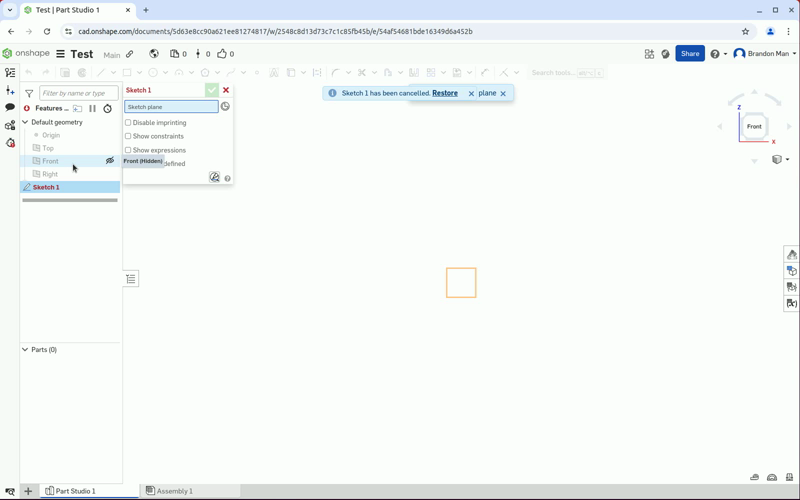
click(73, 163)
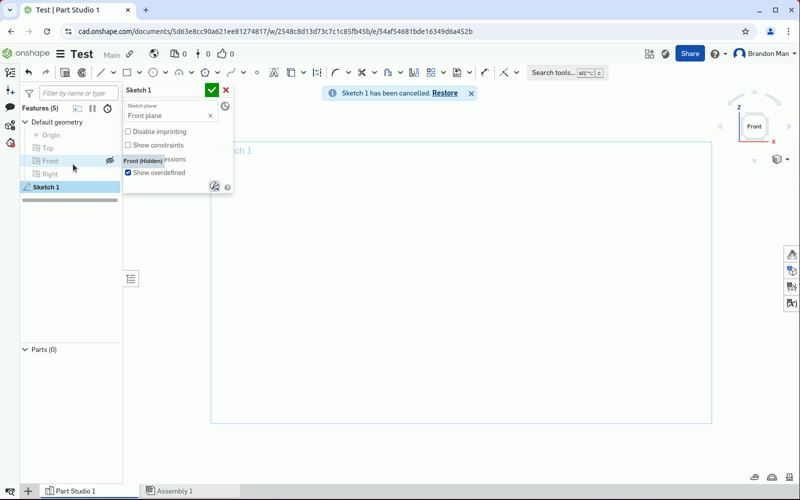
mouse_move(73, 352)
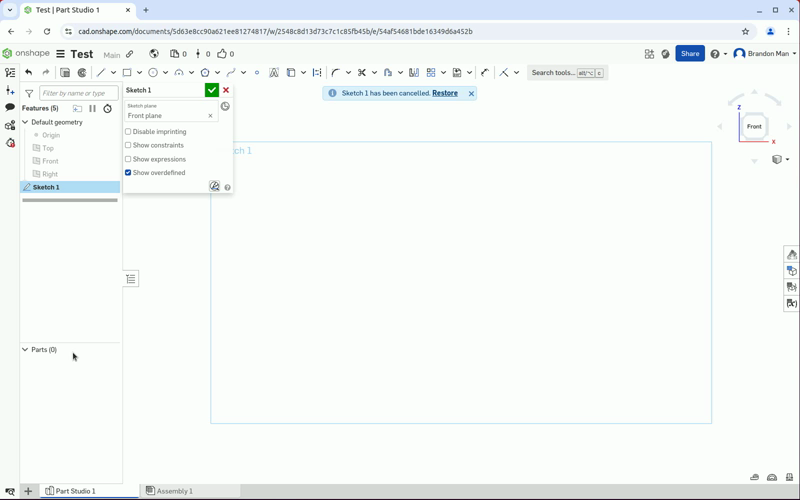
key(y)
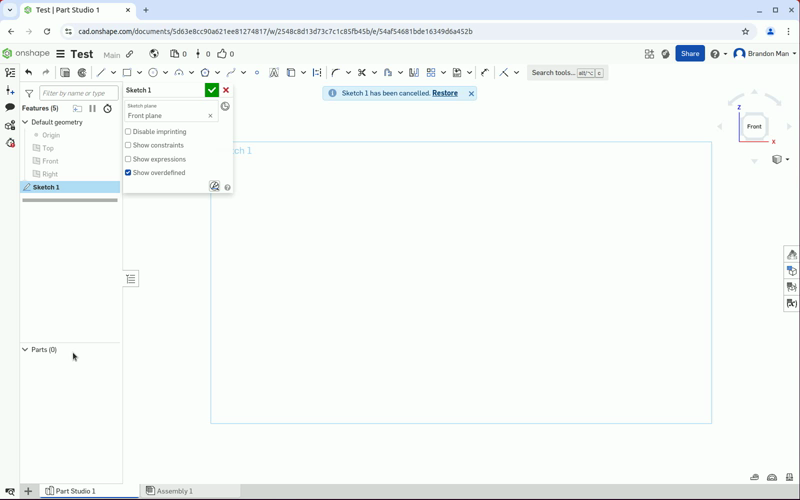
key(l)
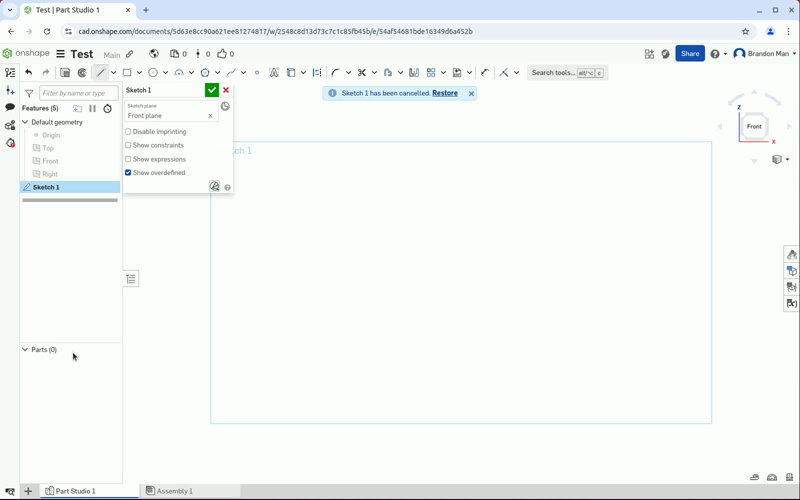
key_down(shift)
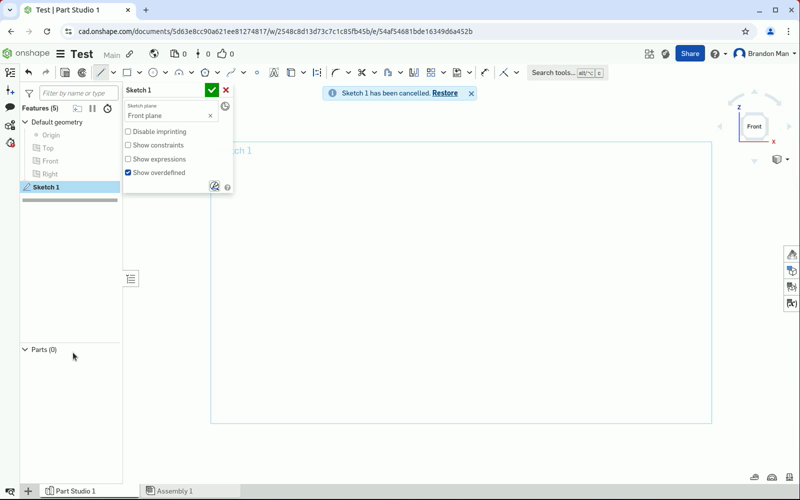
mouse_move(460, 357)
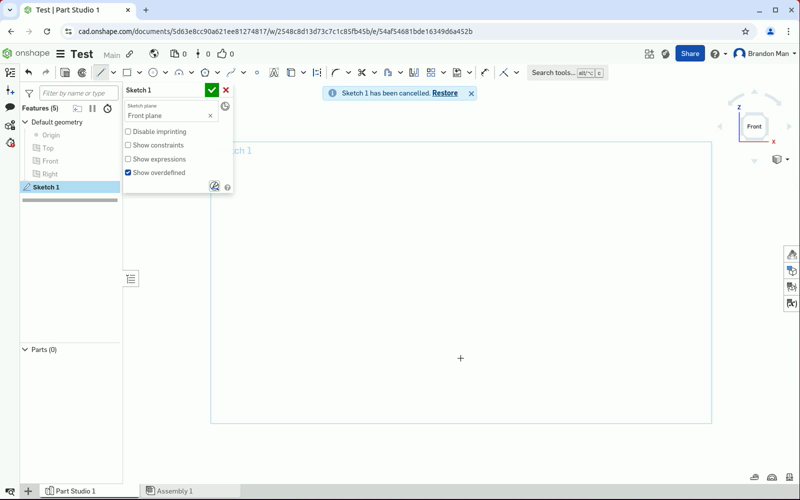
click(460, 357)
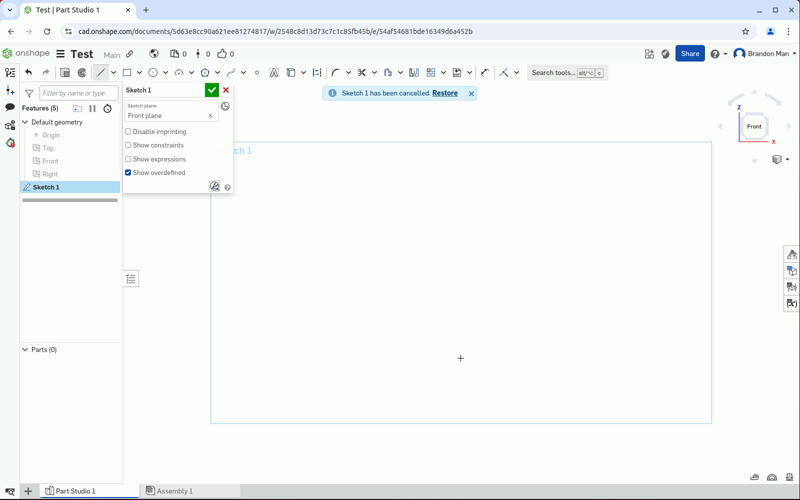
key_up(shift)
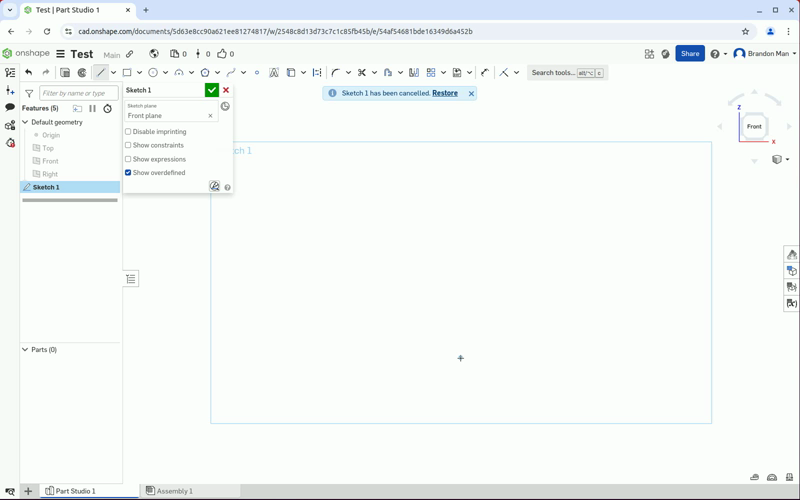
key_down(shift)
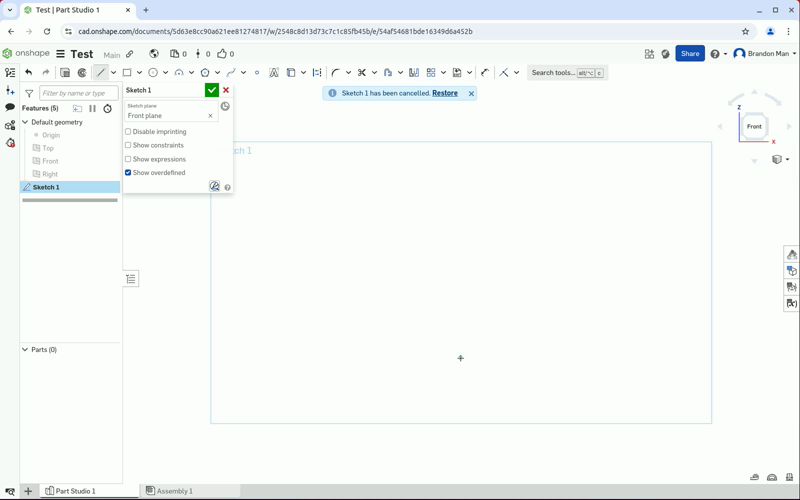
mouse_move(535, 357)
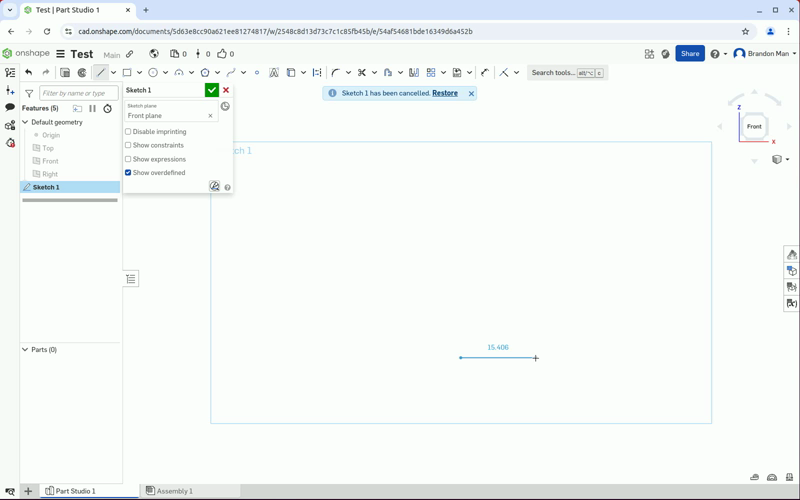
click(535, 357)
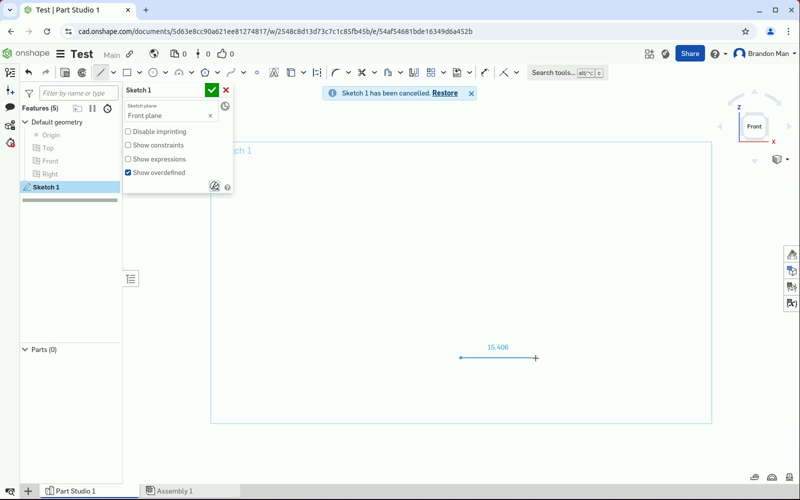
key_up(shift)
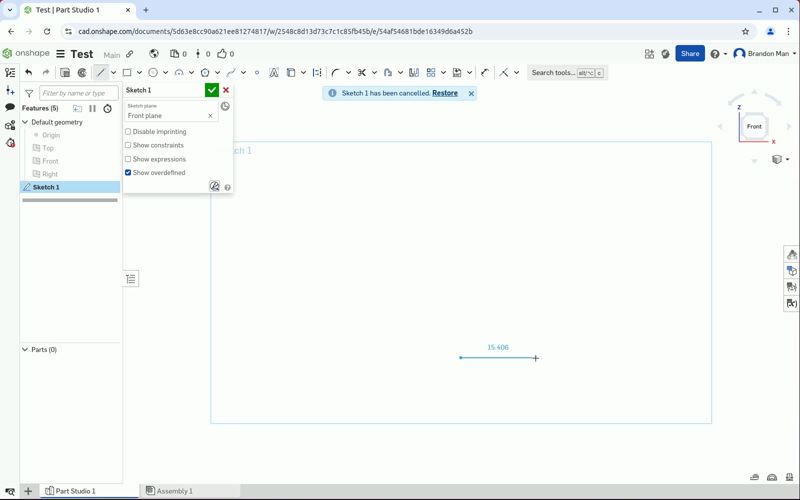
key(esc)
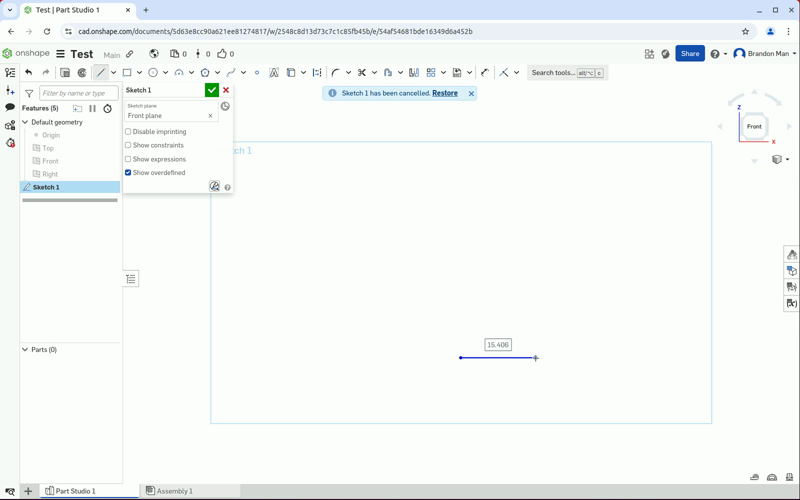
key(a)
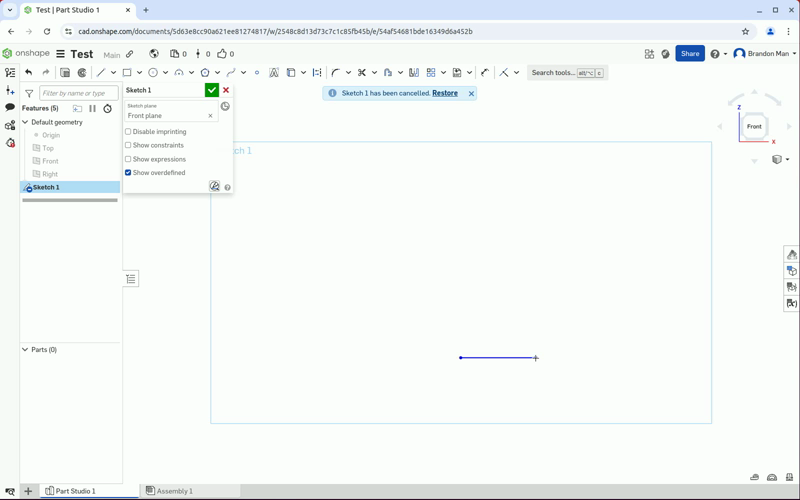
mouse_move(535, 357)
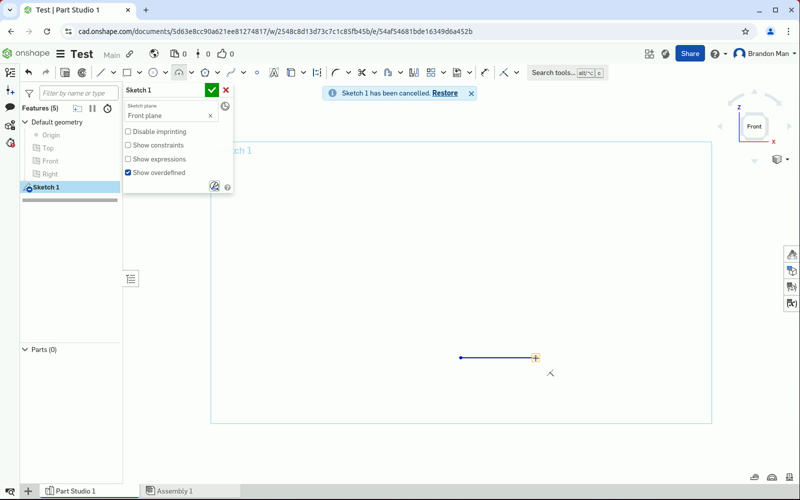
click(535, 357)
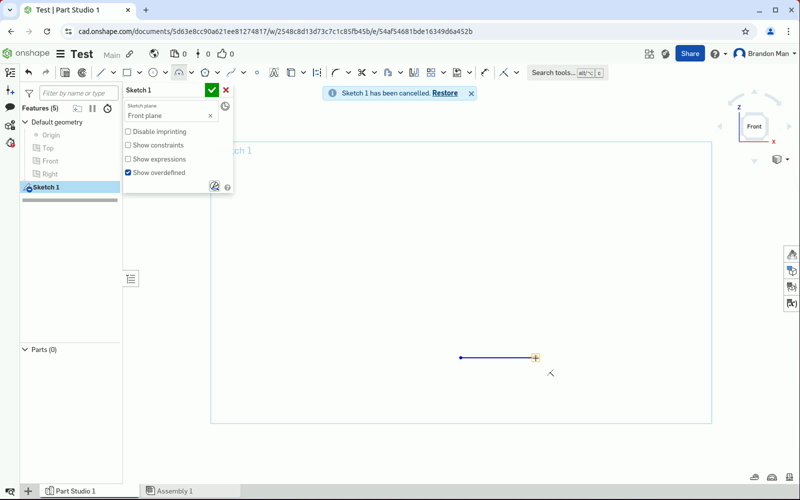
key_down(shift)
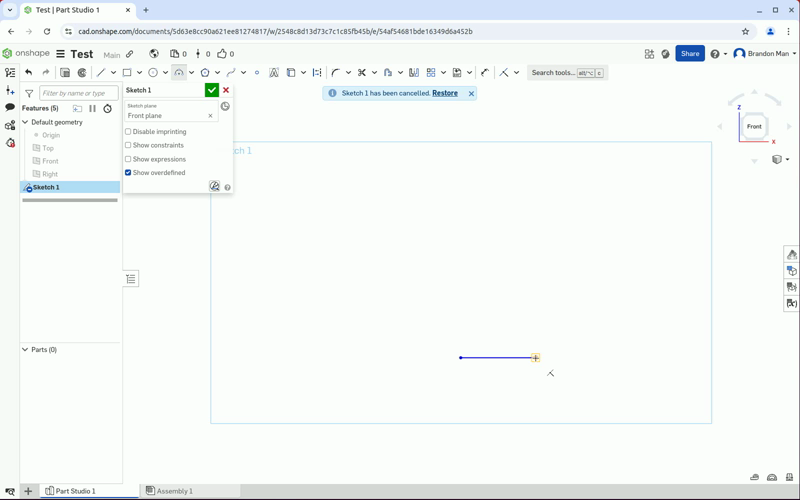
mouse_move(535, 283)
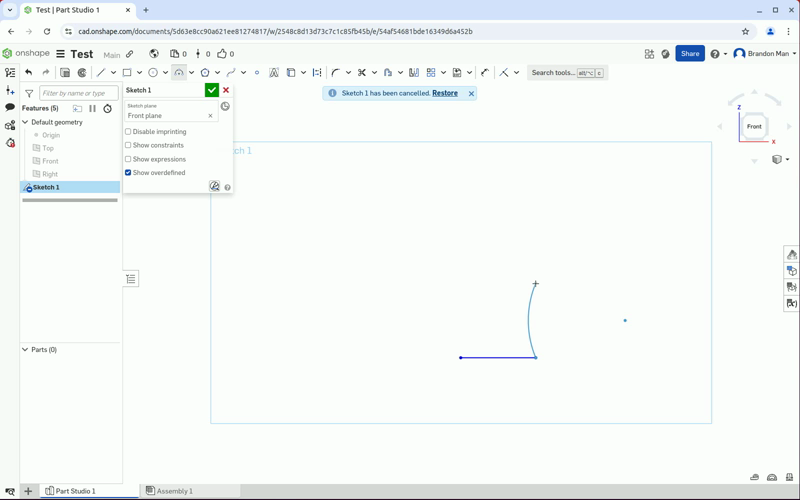
click(535, 283)
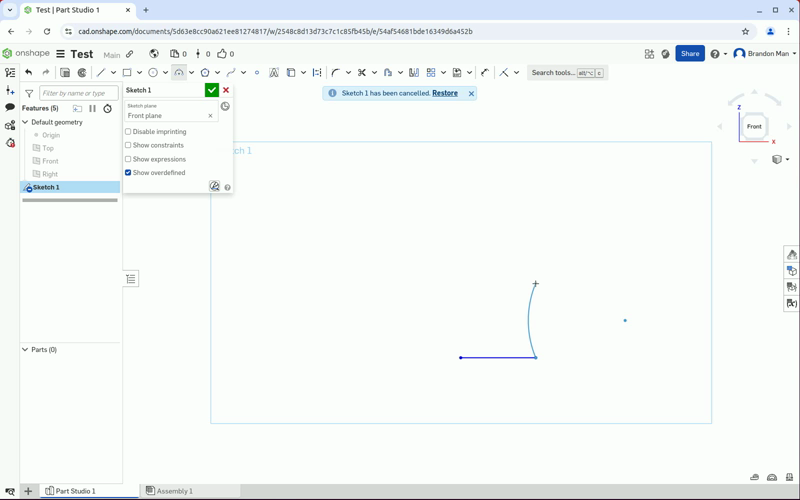
mouse_move(572, 320)
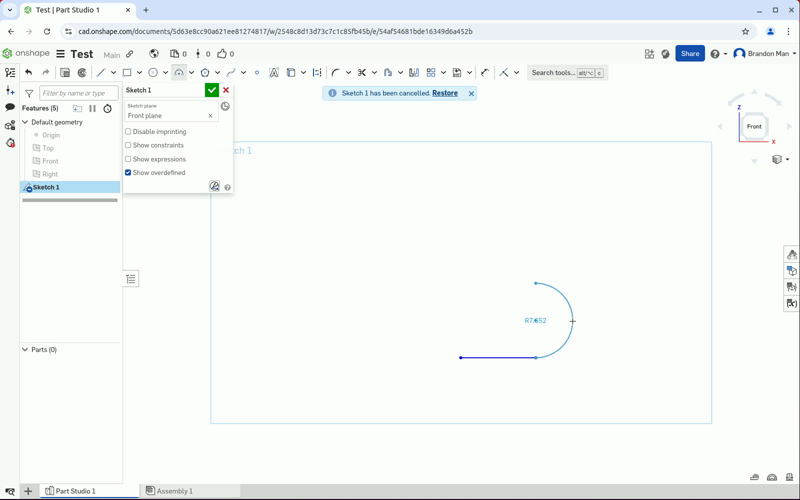
click(572, 320)
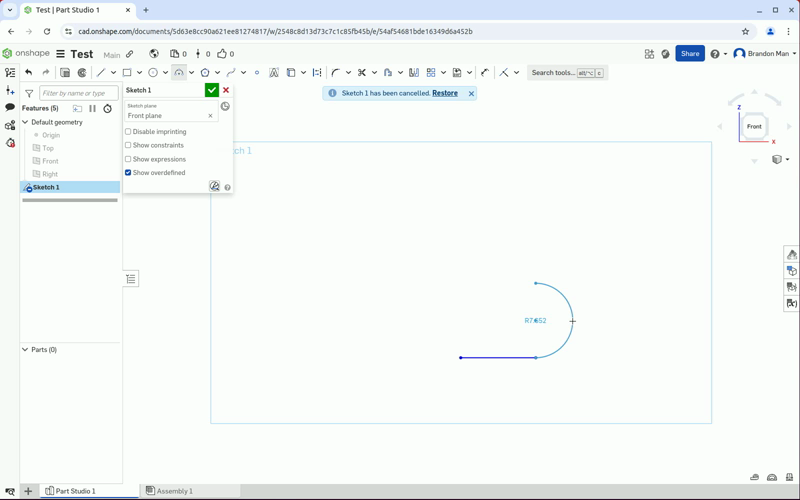
key_up(shift)
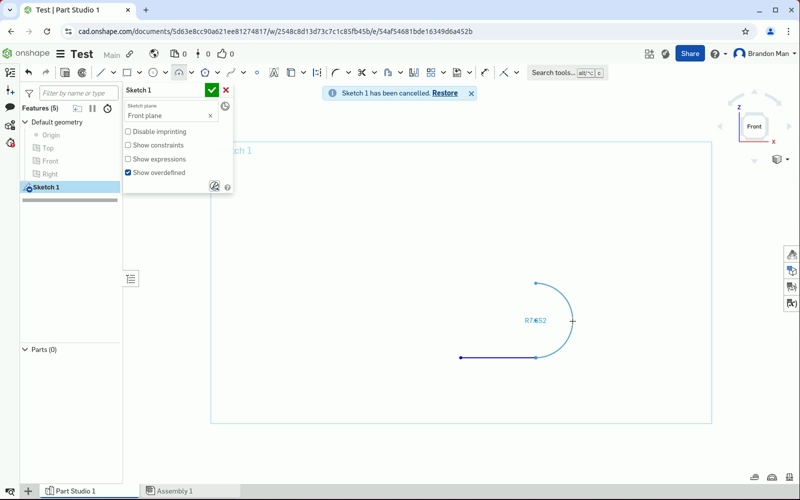
key(esc)
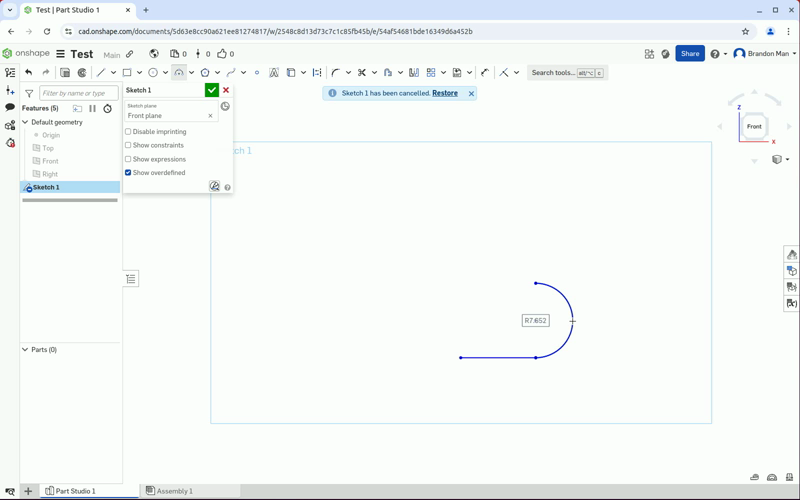
key(l)
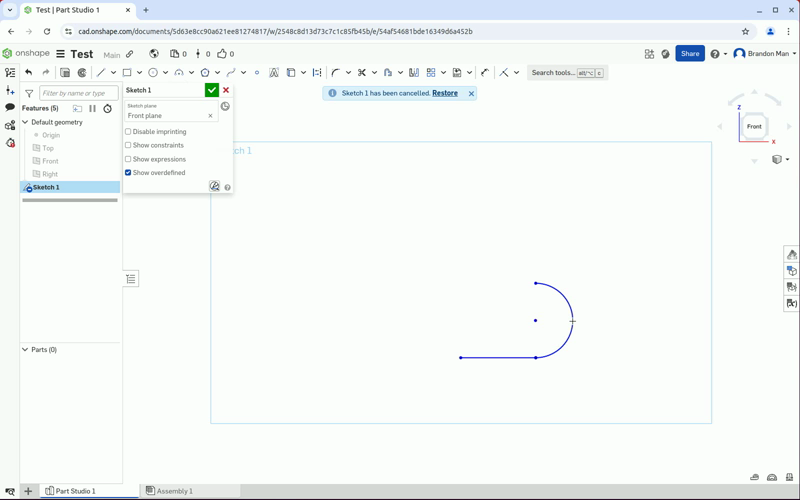
mouse_move(535, 283)
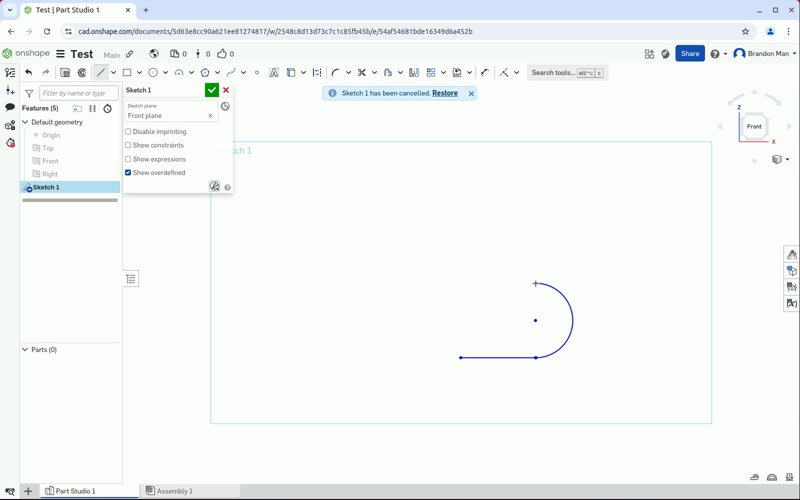
click(535, 283)
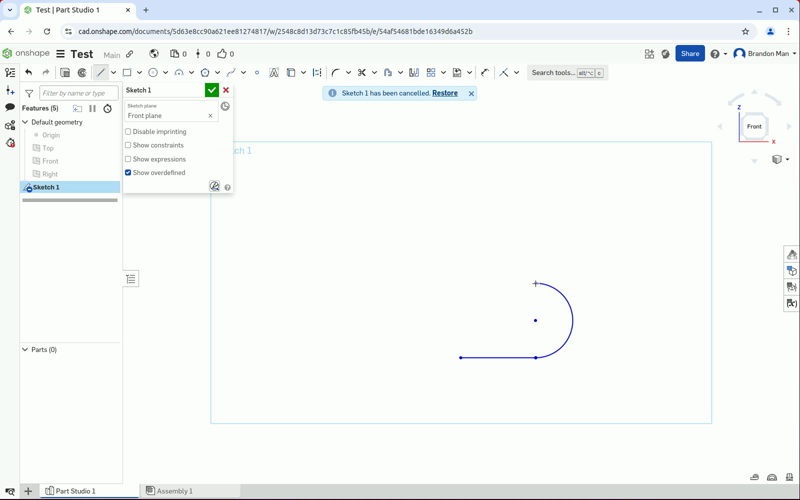
key_down(shift)
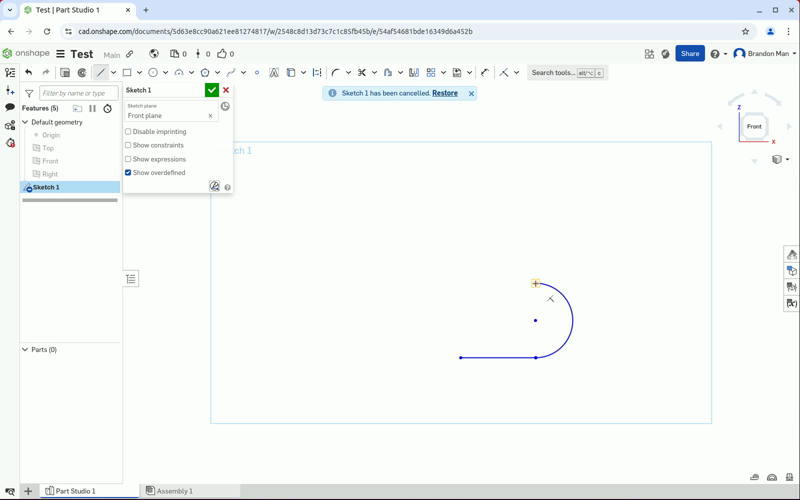
mouse_move(460, 283)
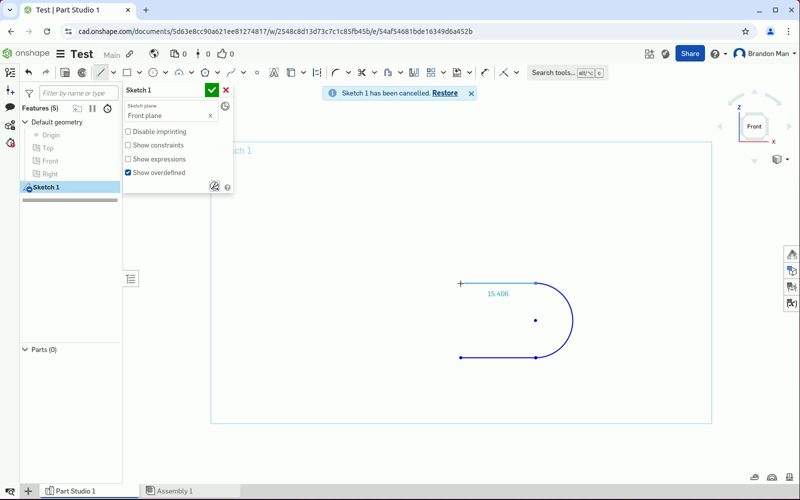
click(460, 283)
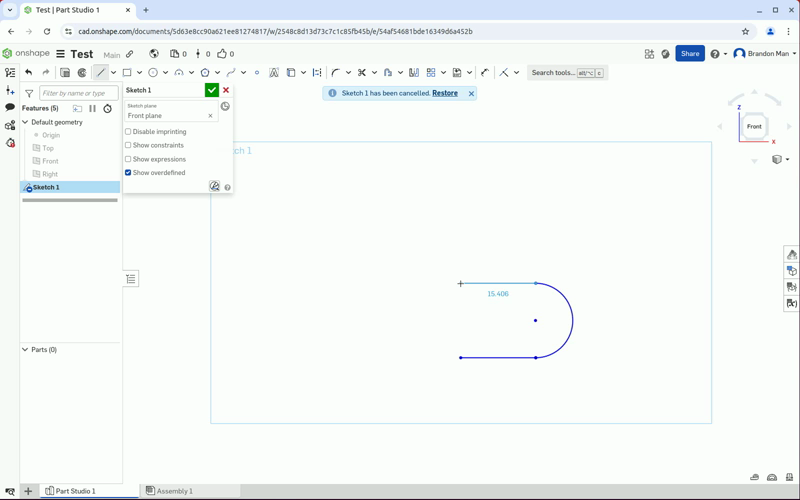
key_up(shift)
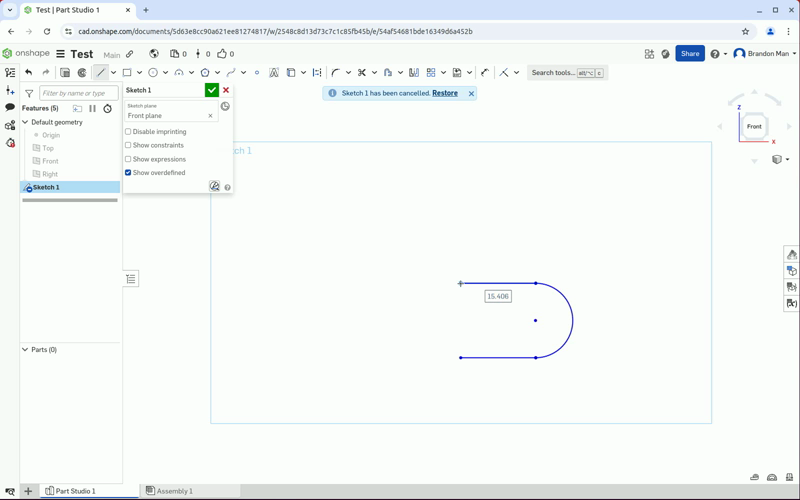
key_down(shift)
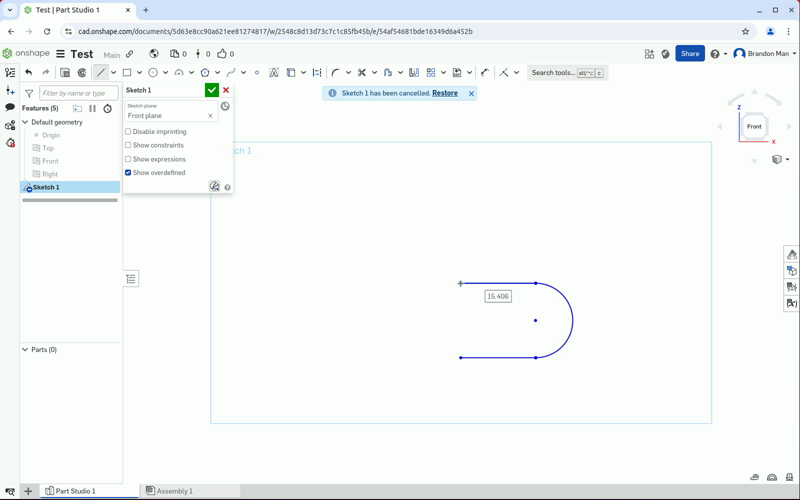
mouse_move(460, 357)
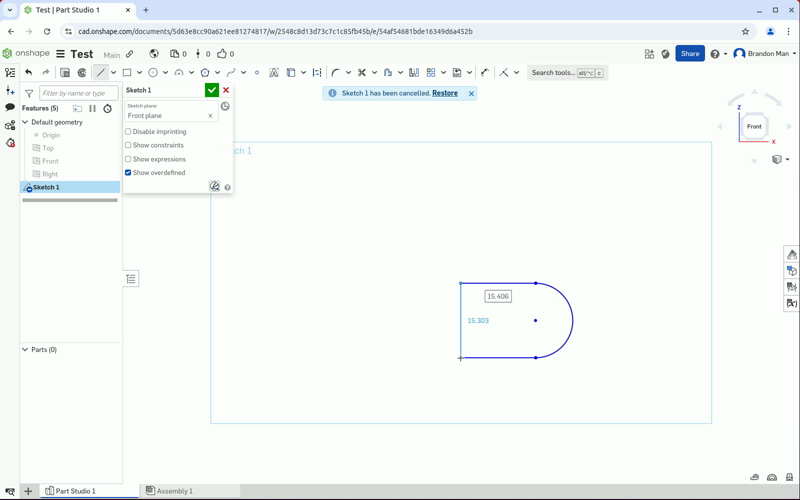
key_up(shift)
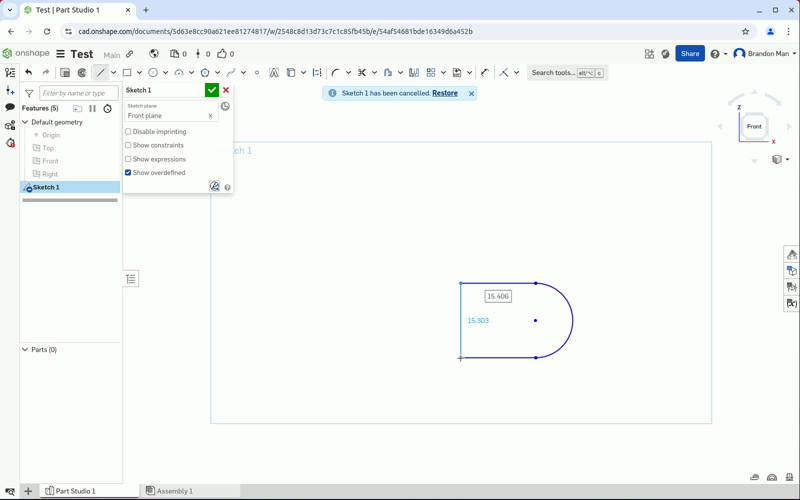
click(460, 357)
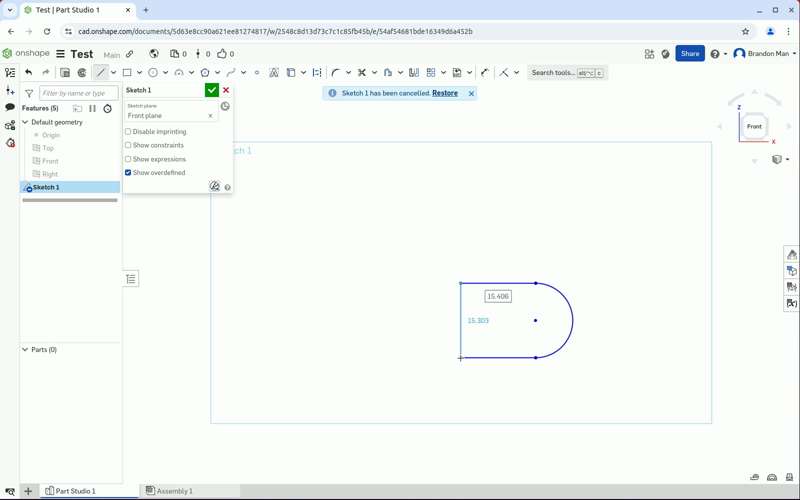
key(esc)
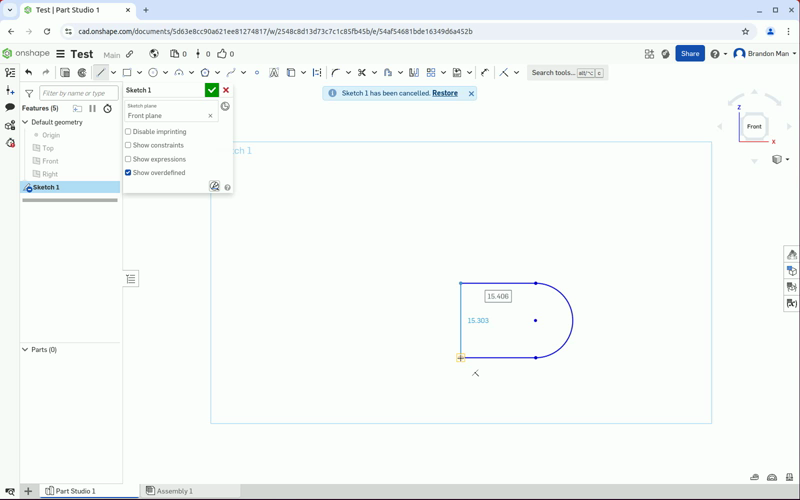
key(c)
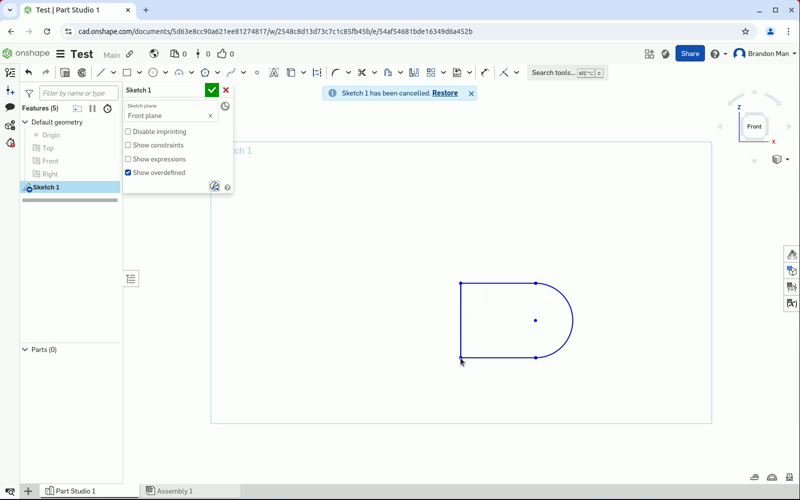
key_down(shift)
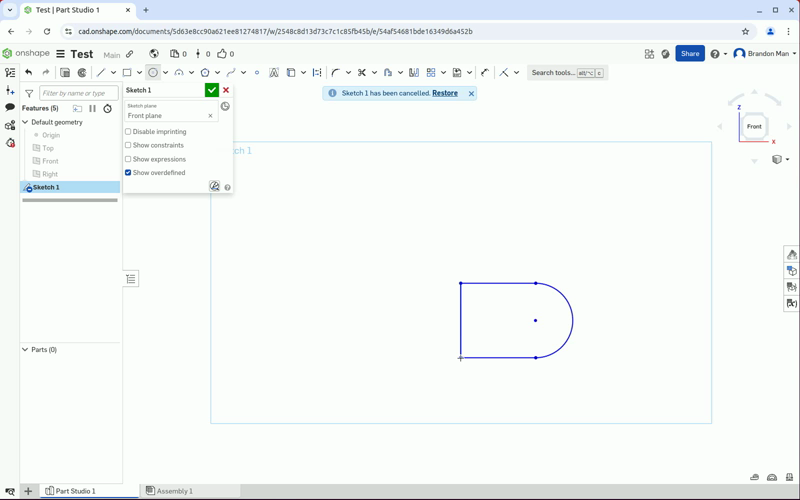
mouse_move(535, 320)
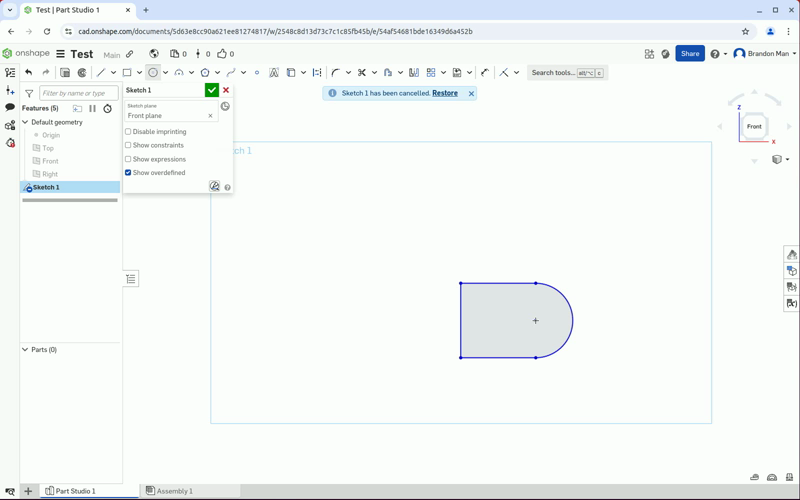
scroll(6)
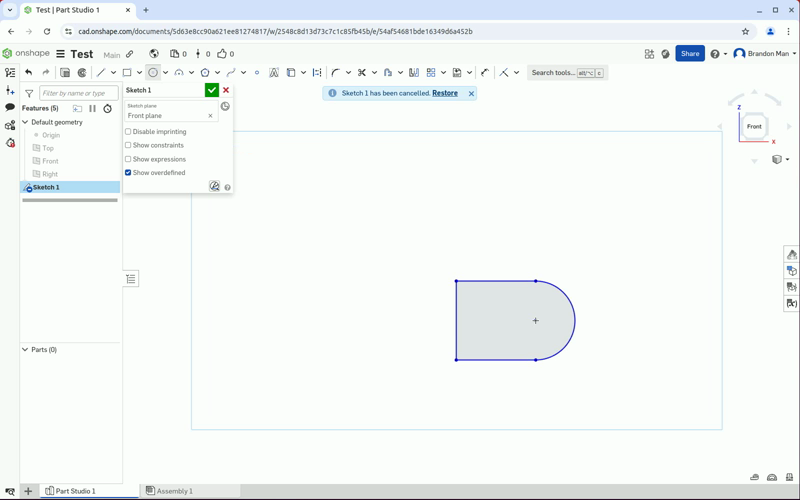
scroll(6)
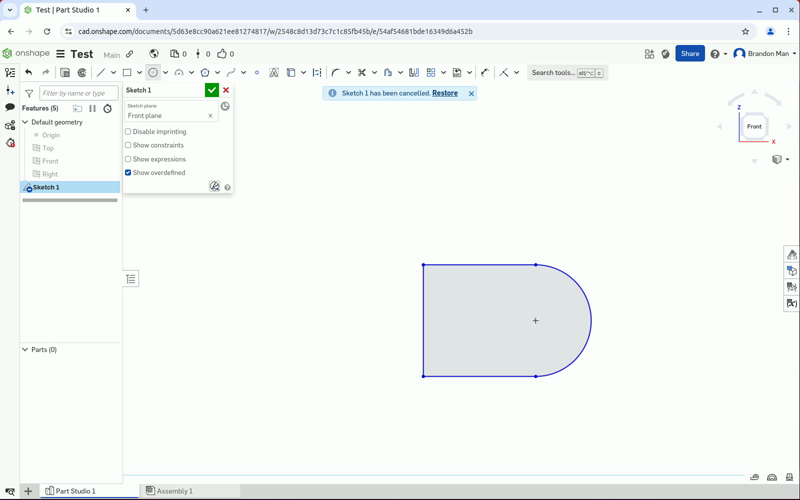
scroll(6)
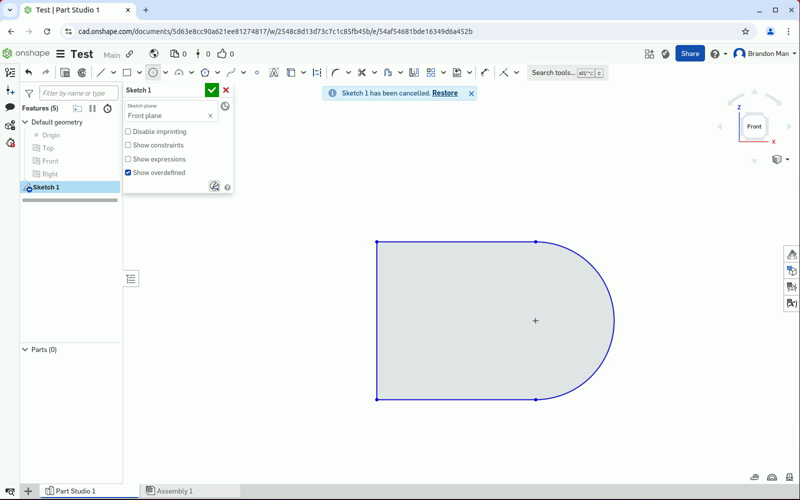
scroll(6)
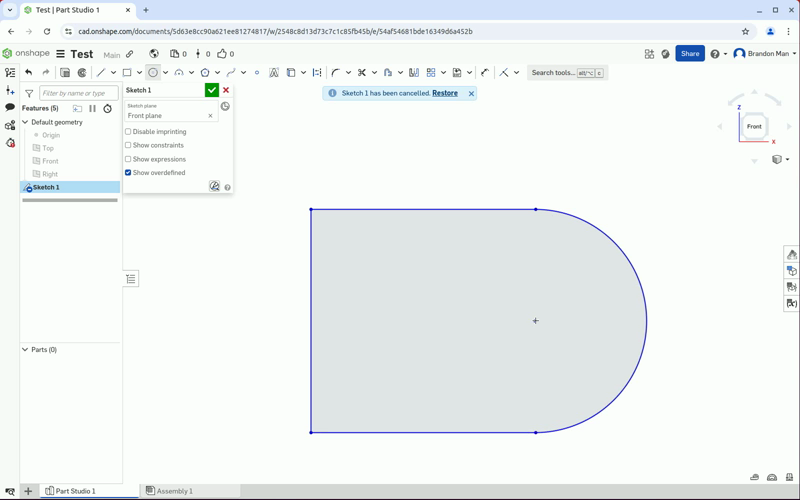
scroll(6)
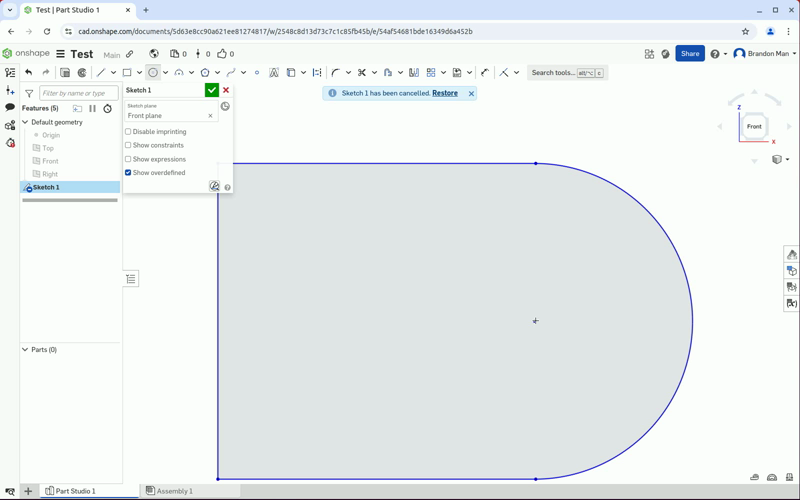
scroll(6)
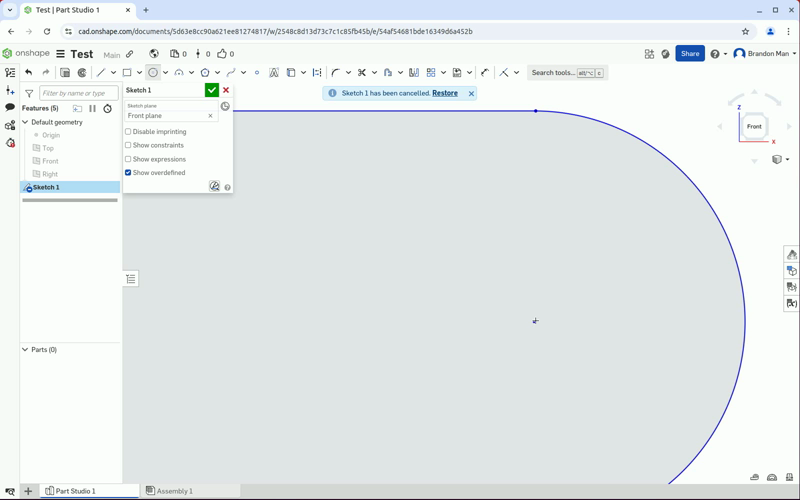
scroll(6)
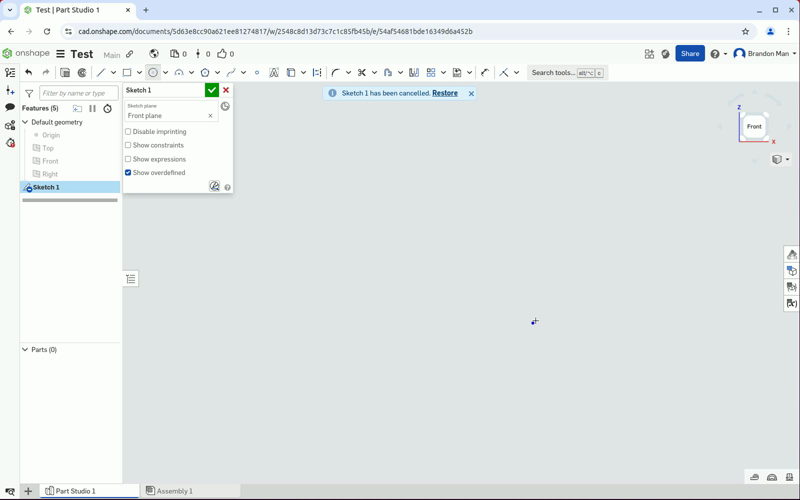
click(535, 320)
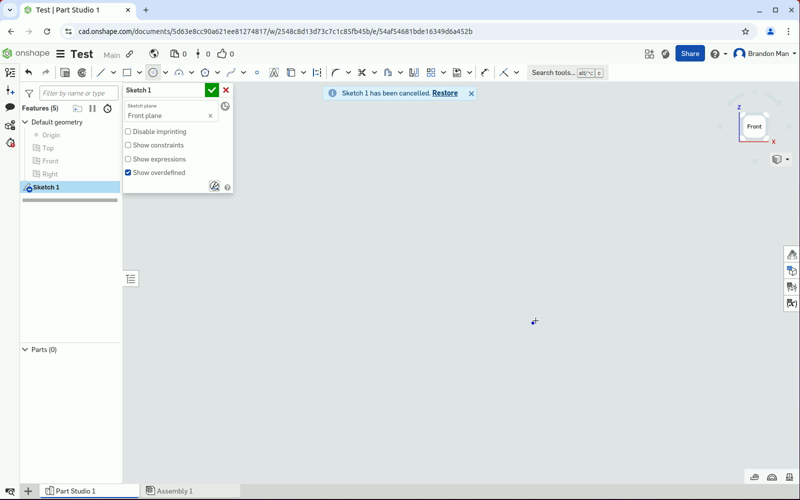
scroll(-6)
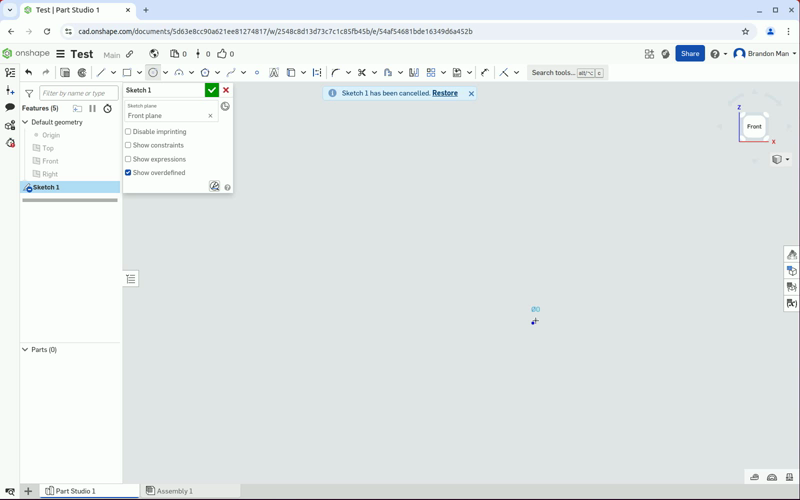
scroll(-6)
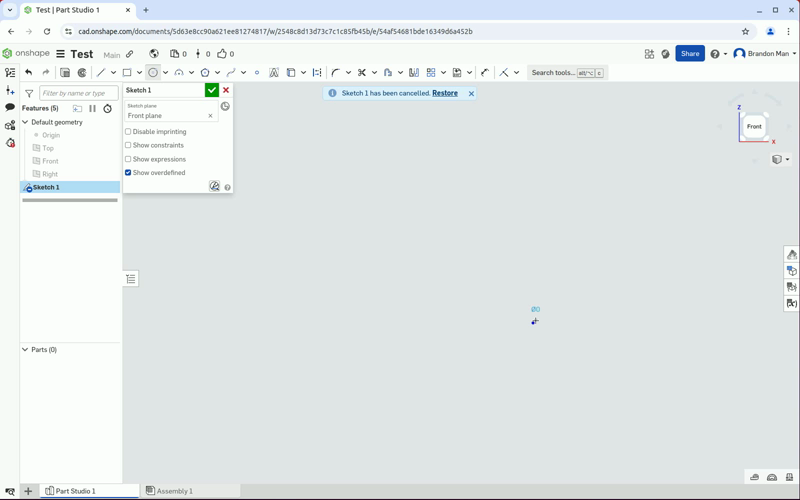
scroll(-6)
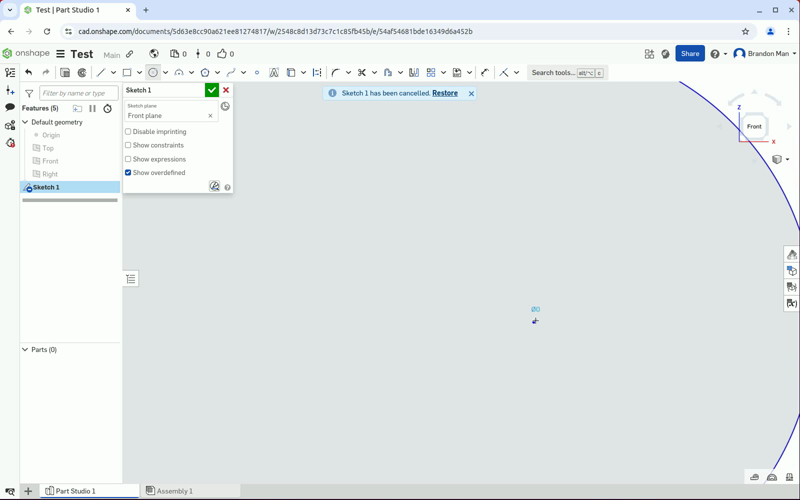
scroll(-6)
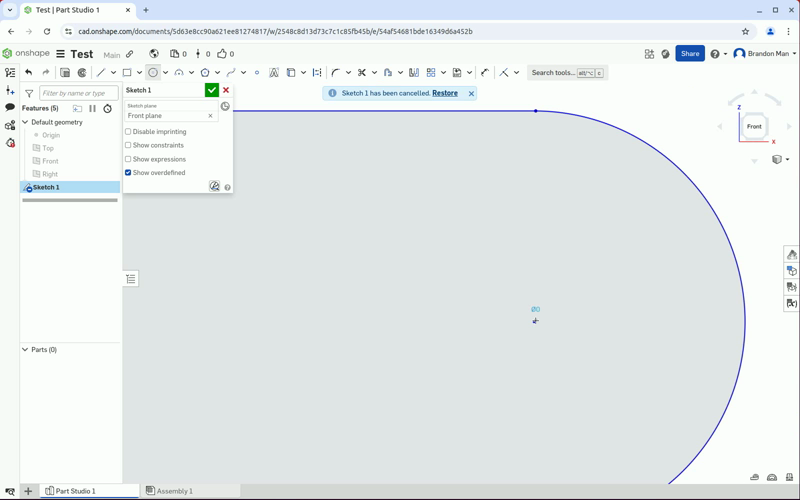
scroll(-6)
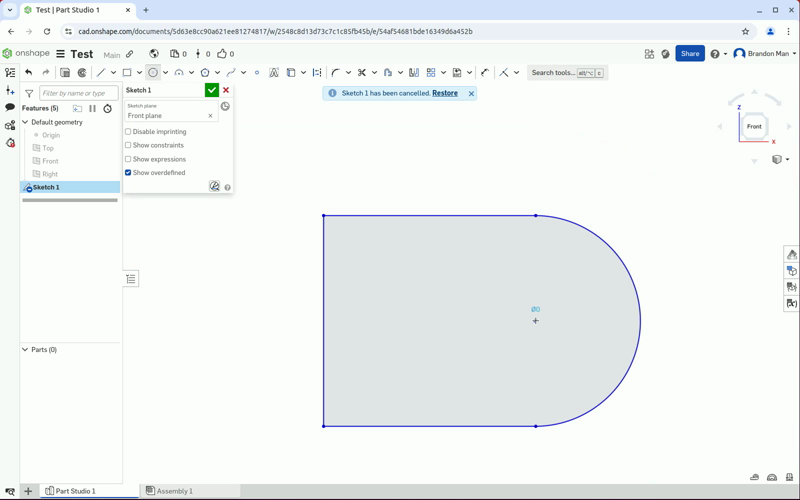
scroll(-6)
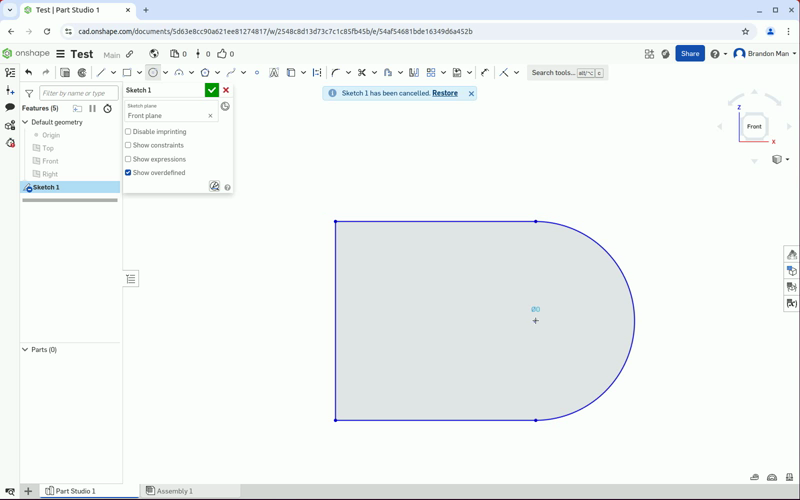
scroll(-6)
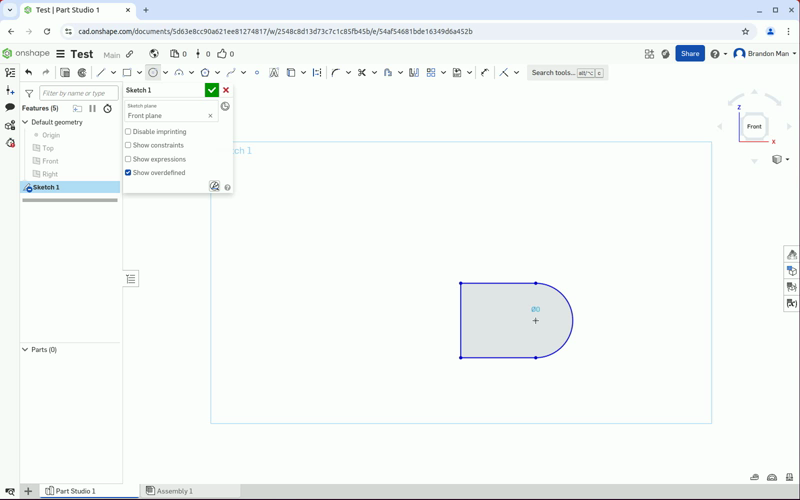
key_up(shift)
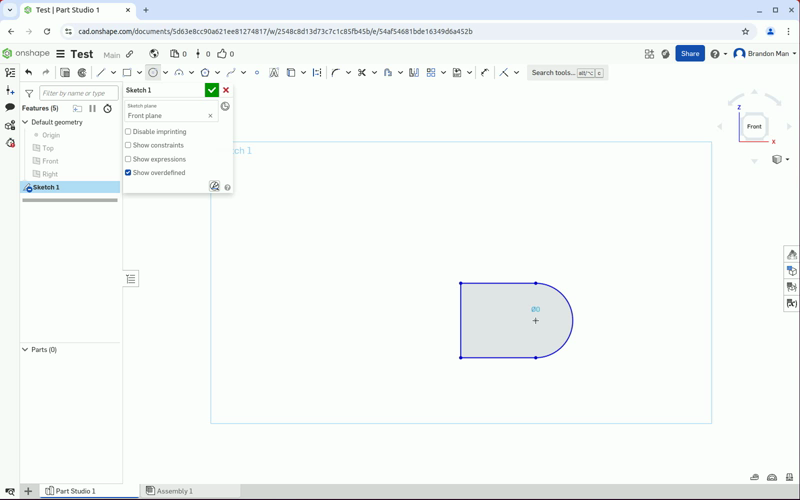
mouse_move(554, 320)
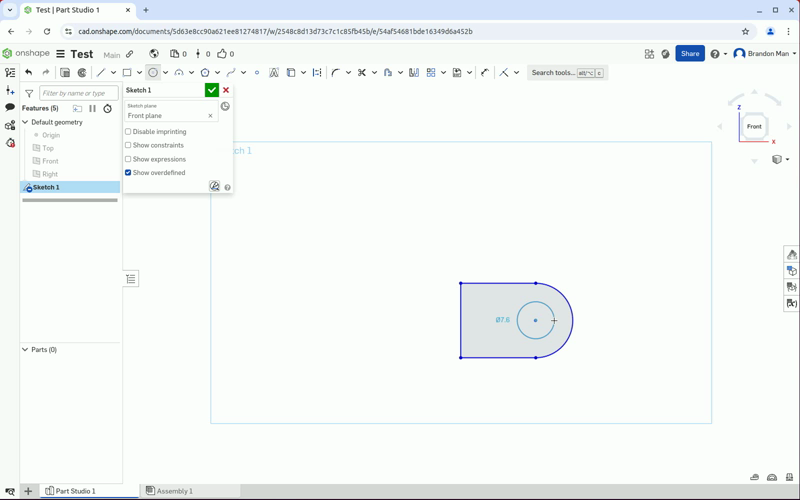
click(554, 320)
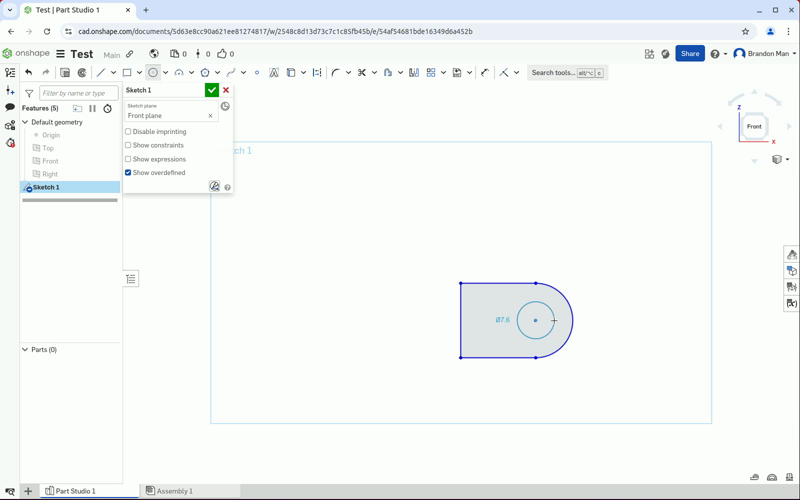
key(esc)
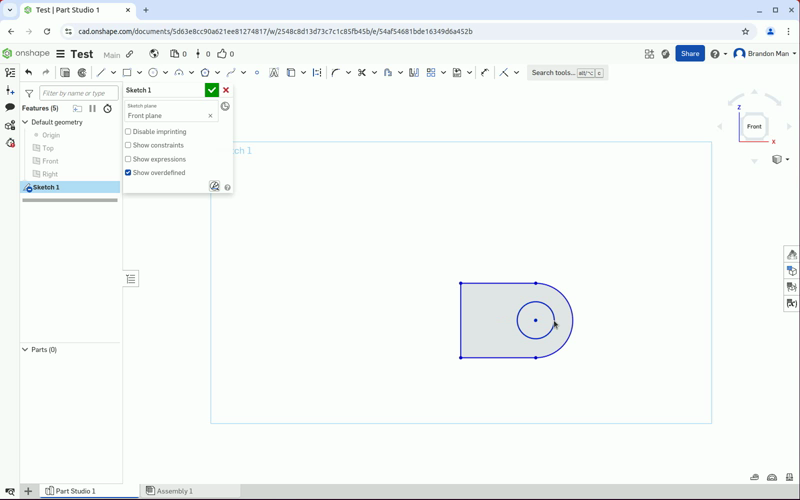
mouse_move(555, 342)
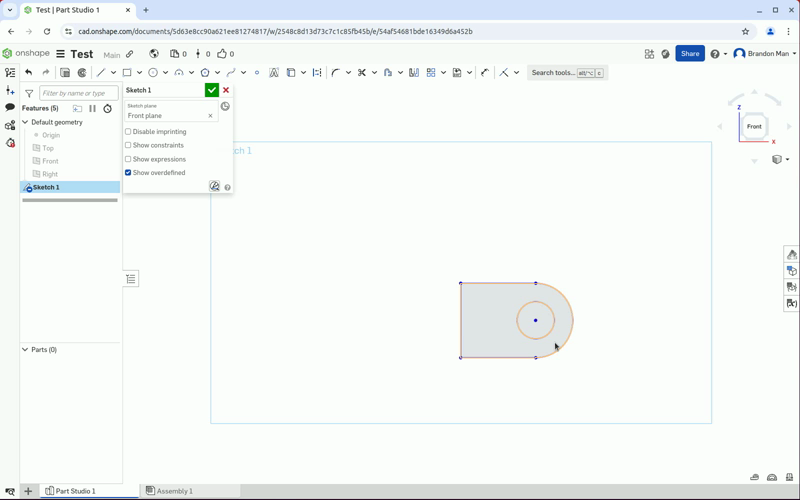
click(555, 342)
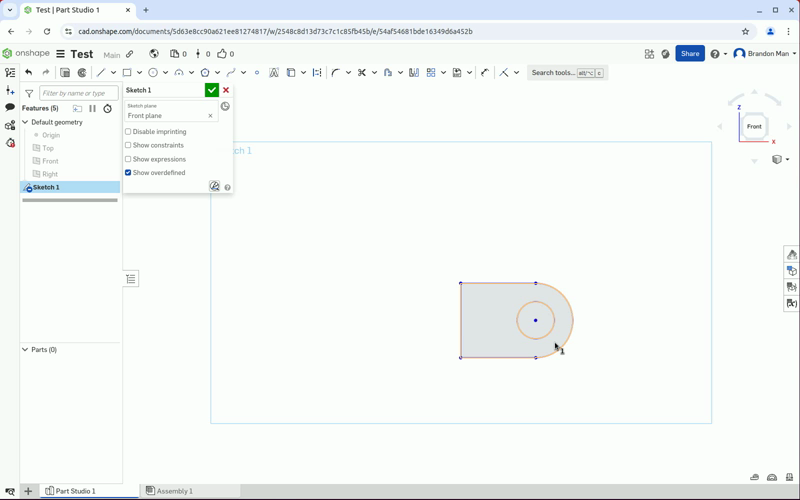
mouse_move(73, 352)
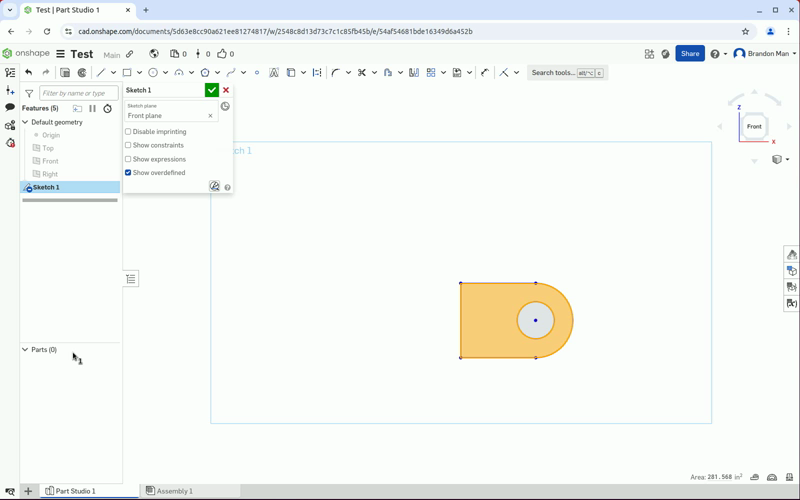
key(shift+y)
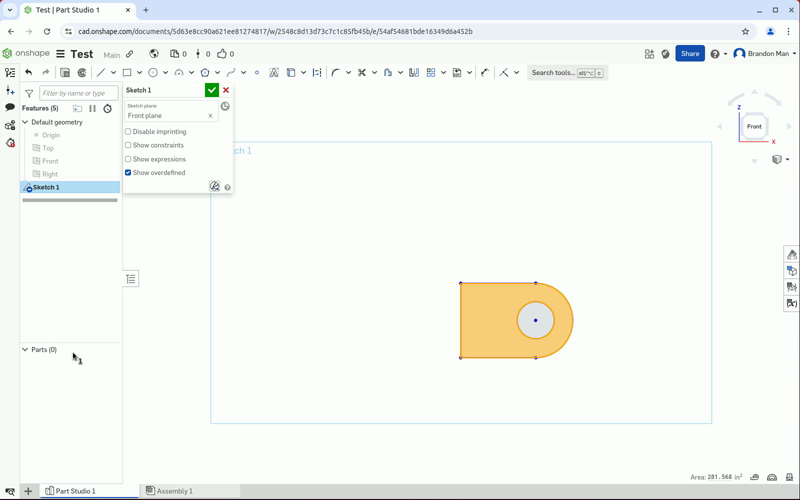
key(shift+e)
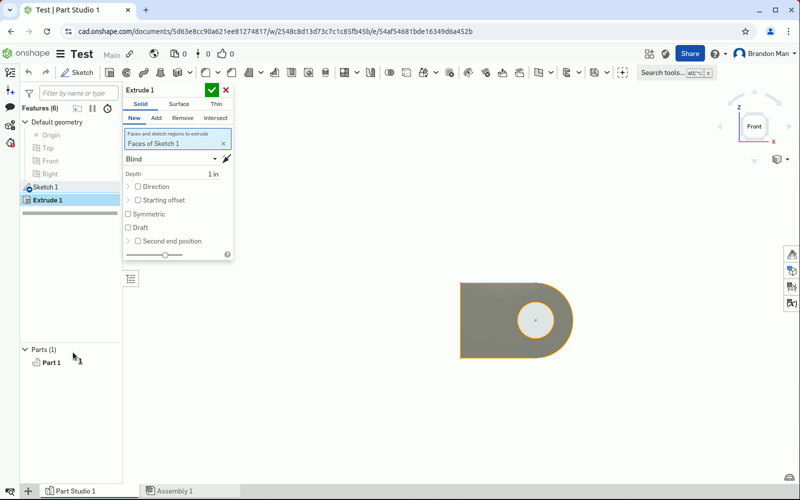
mouse_move(143, 106)
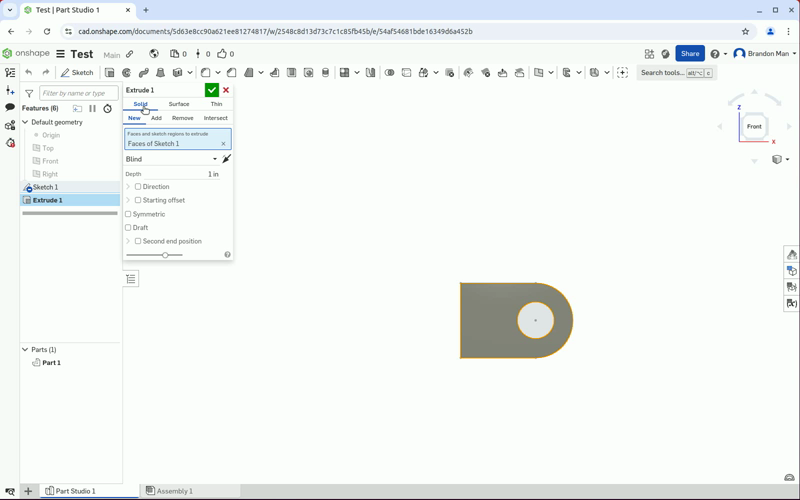
click(143, 106)
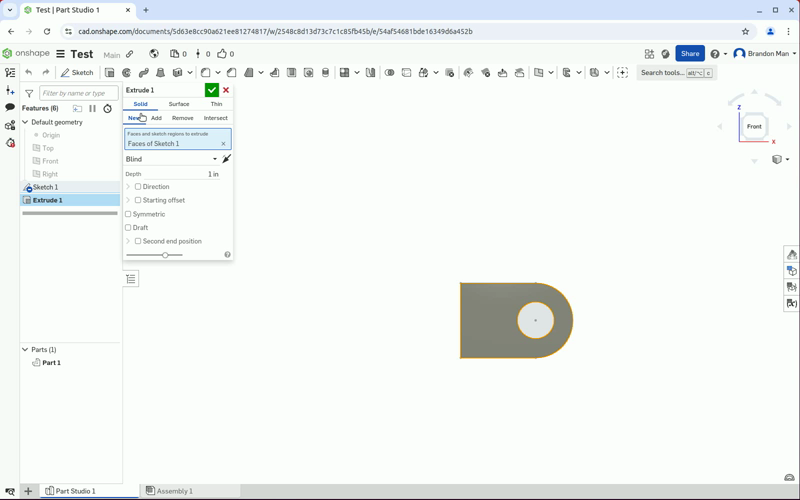
mouse_move(137, 120)
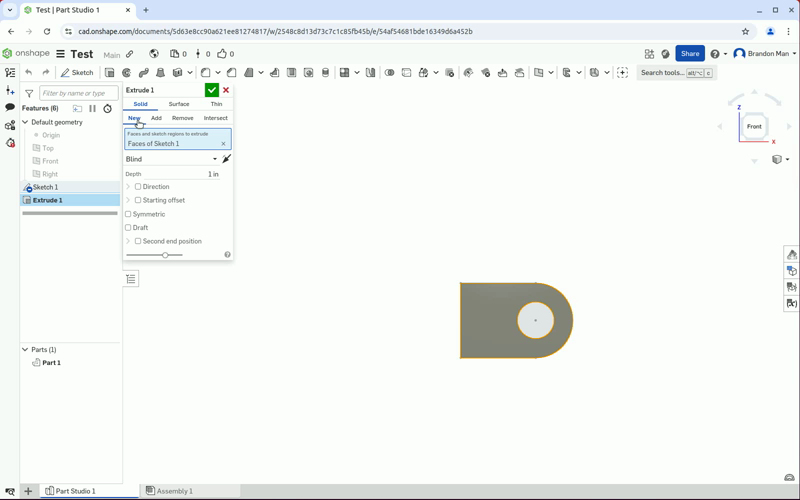
click(137, 120)
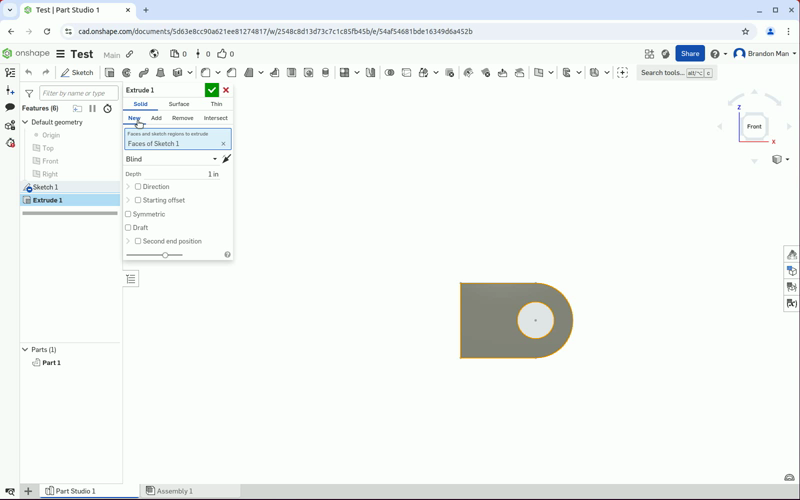
key(tab, 4)
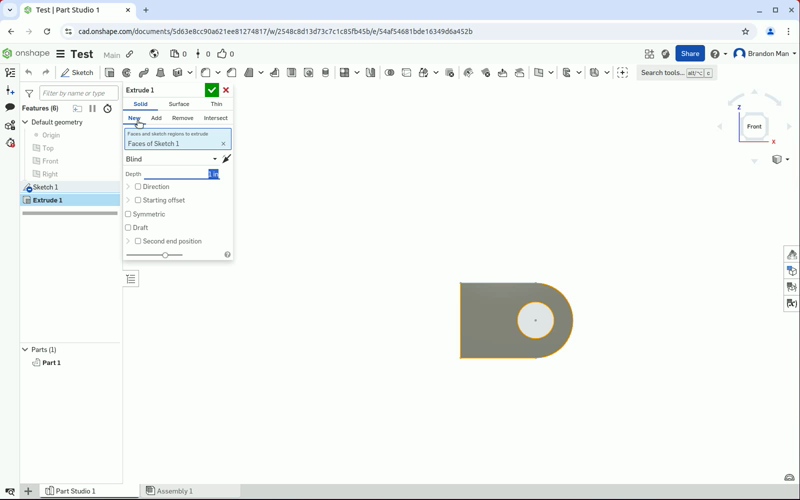
text(7.703)
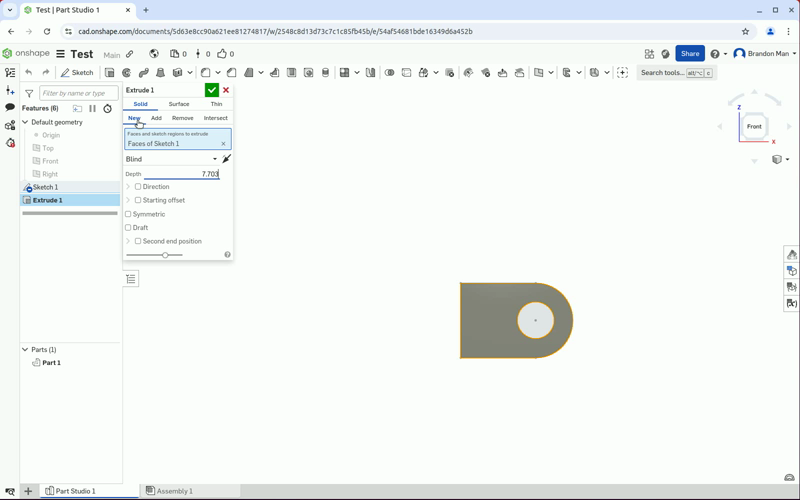
key(enter)
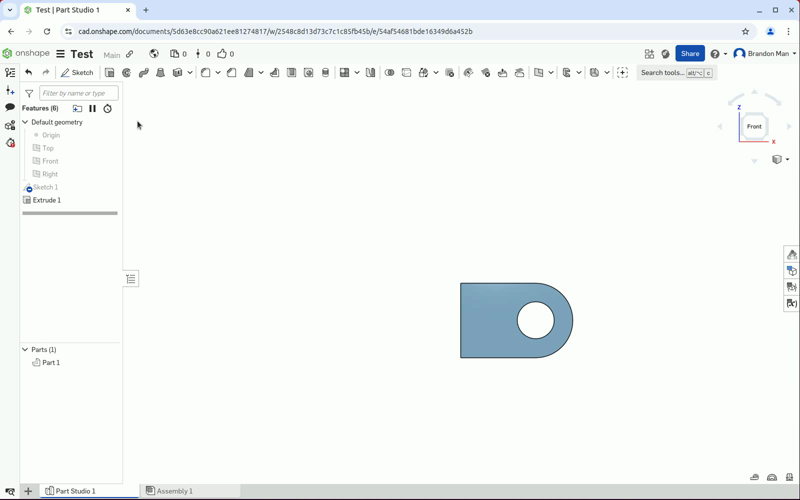
key(shift+h)
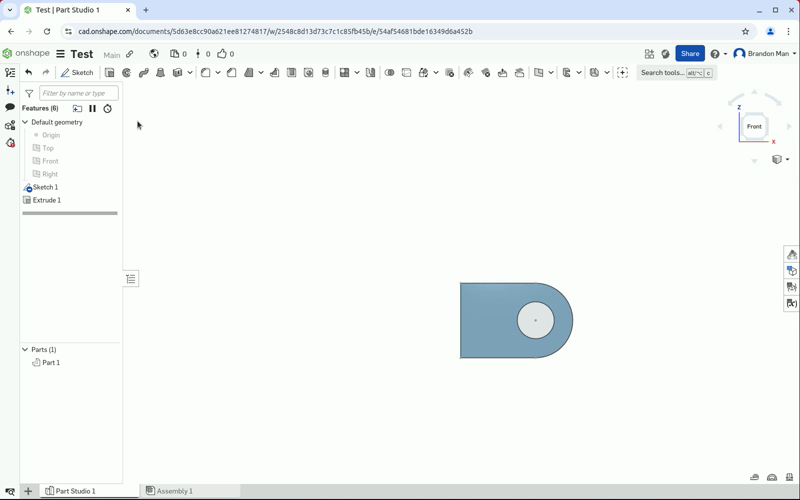
key(shift+h)
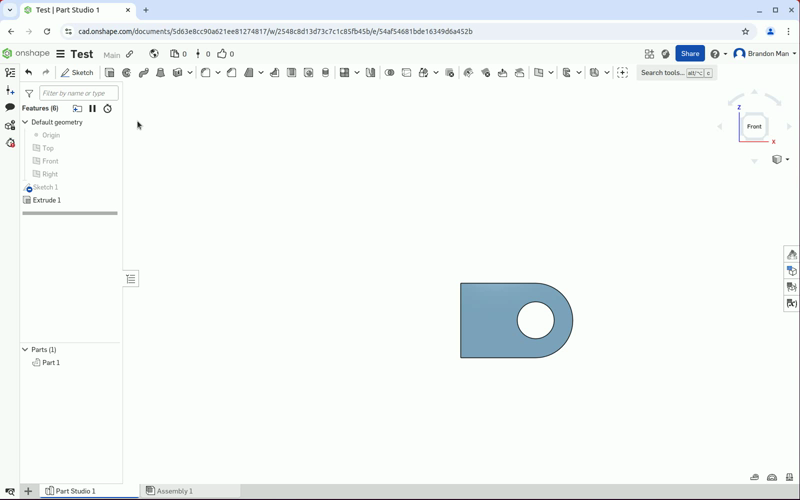
mouse_move(73, 189)
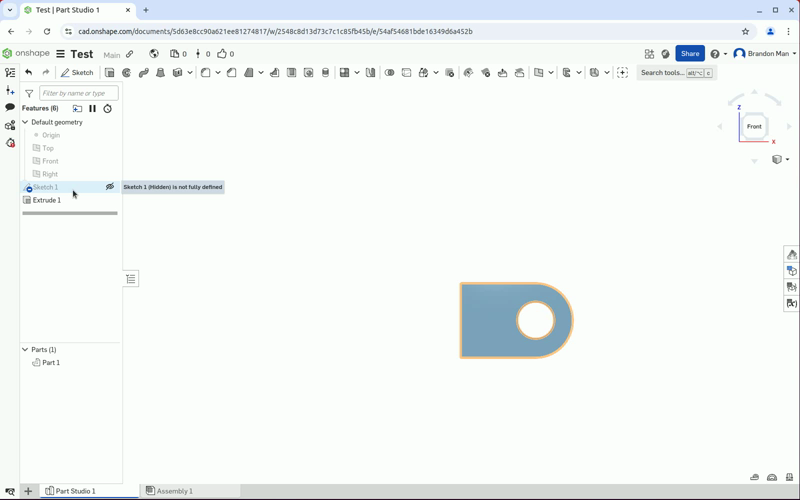
click(73, 189)
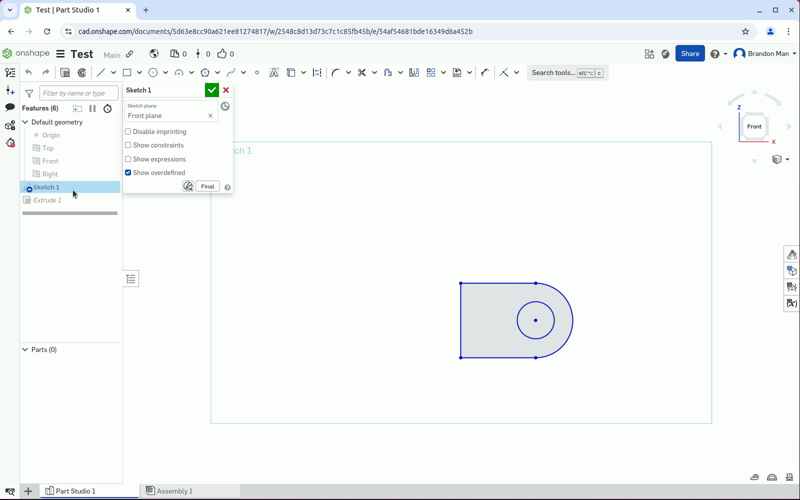
mouse_move(229, 92)
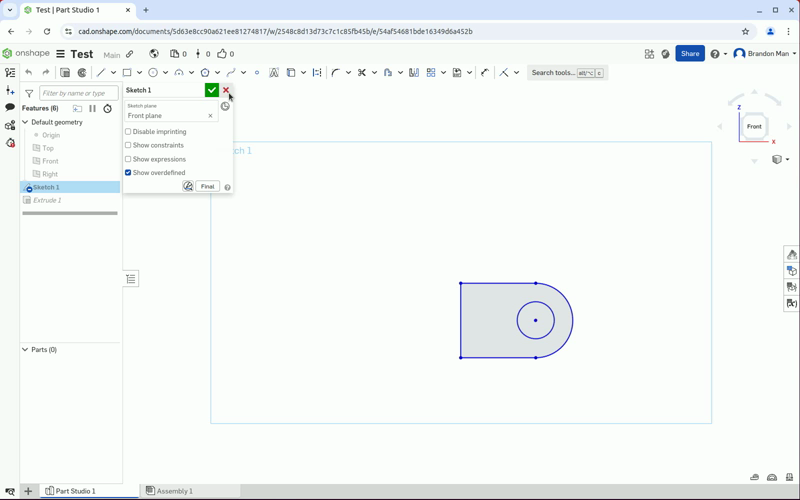
click(229, 92)
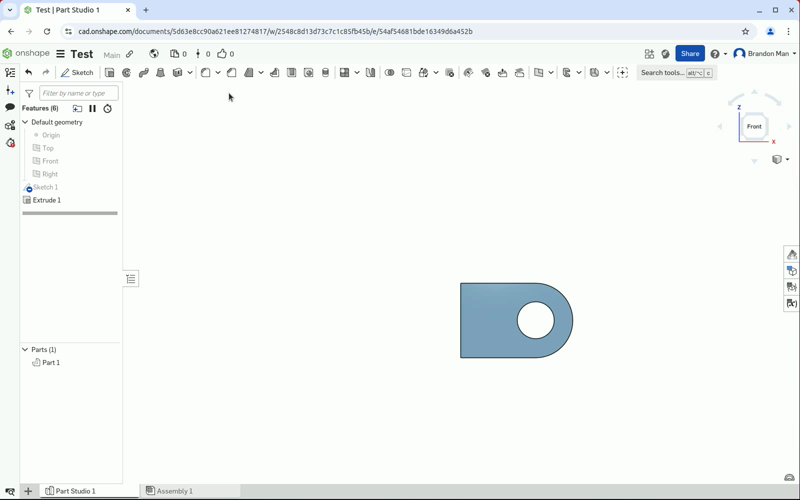
mouse_move(73, 352)
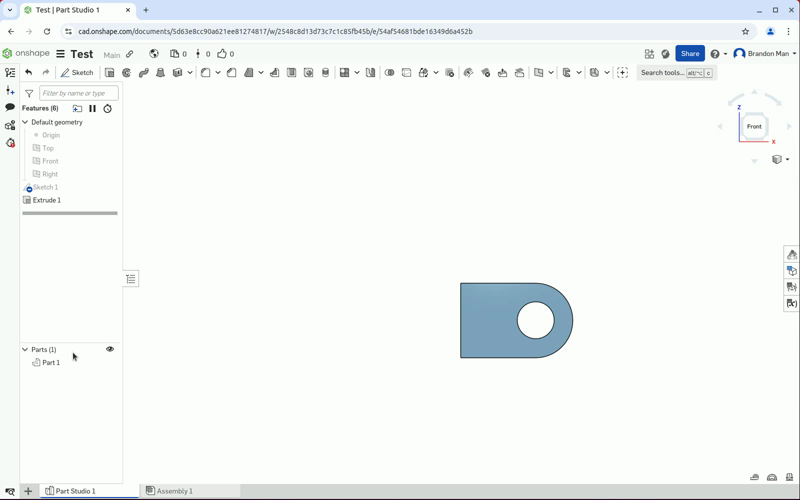
key(y)
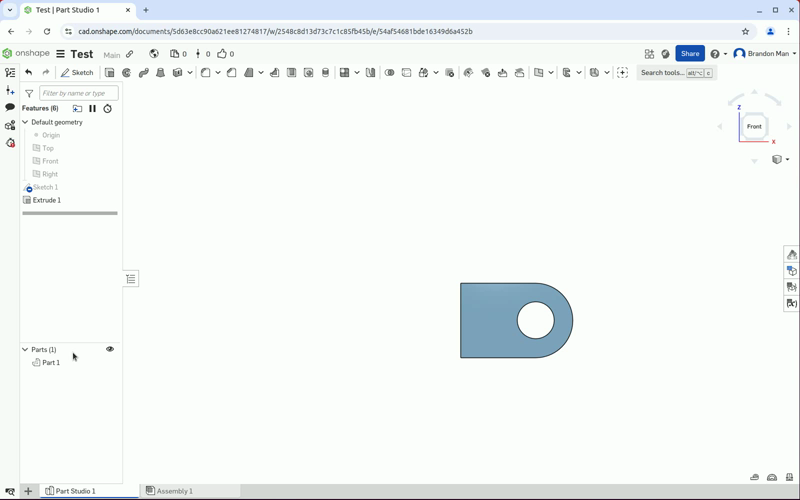
key(shift+p)
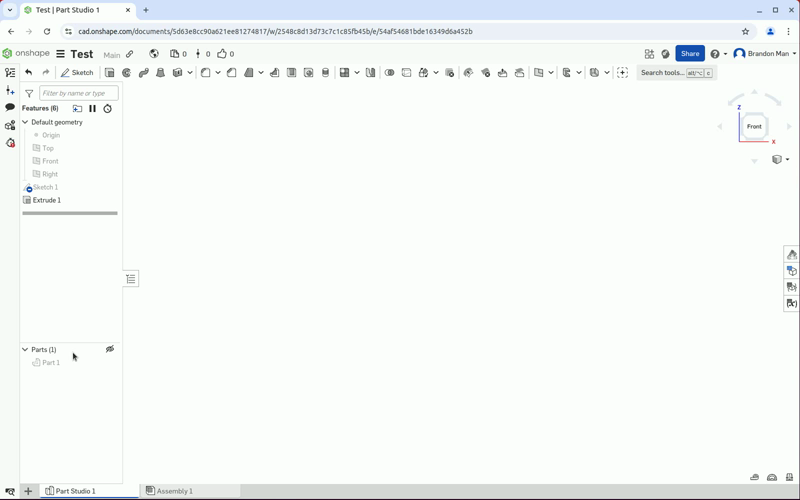
key(space)
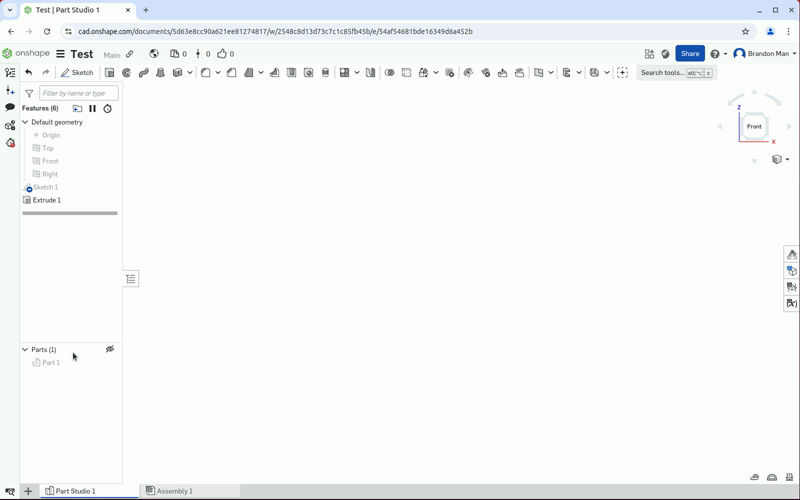
key_down(shift)
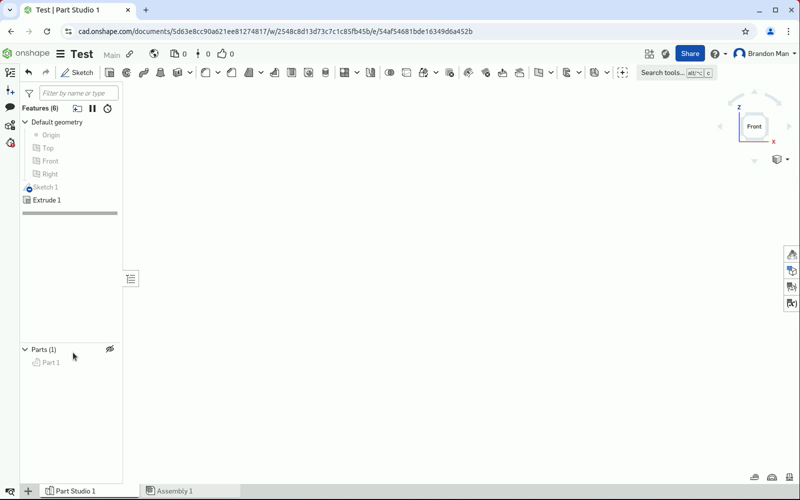
key(left)
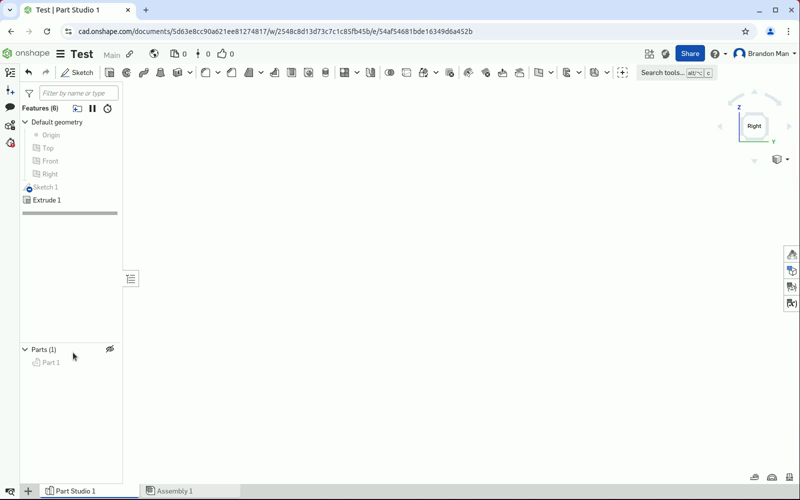
key_up(shift)
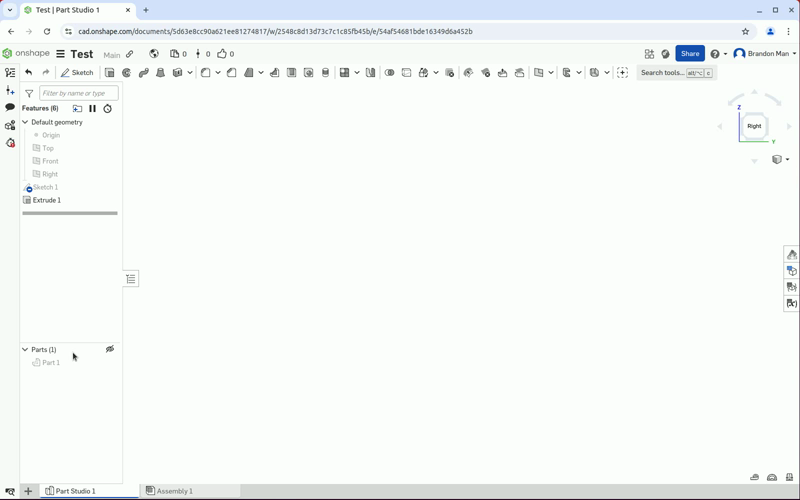
mouse_move(73, 352)
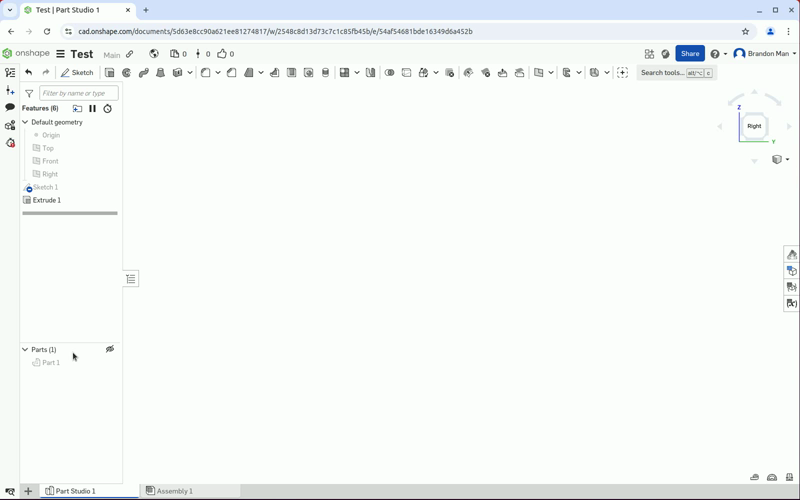
key(shift+y)
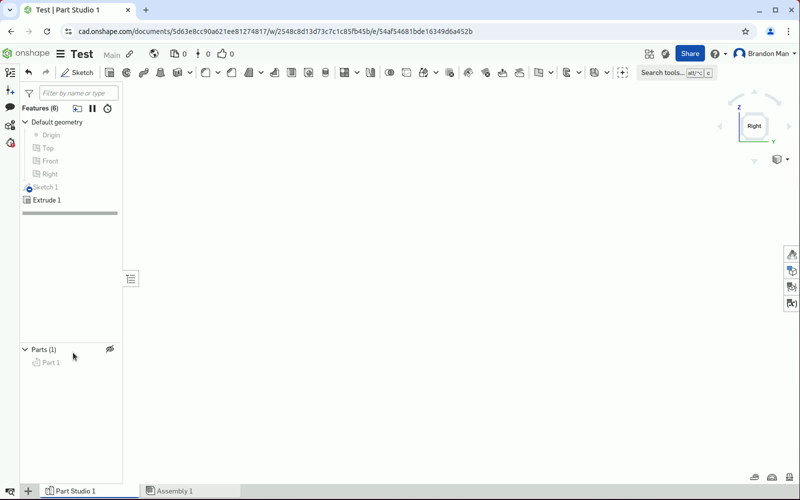
key(shift+s)
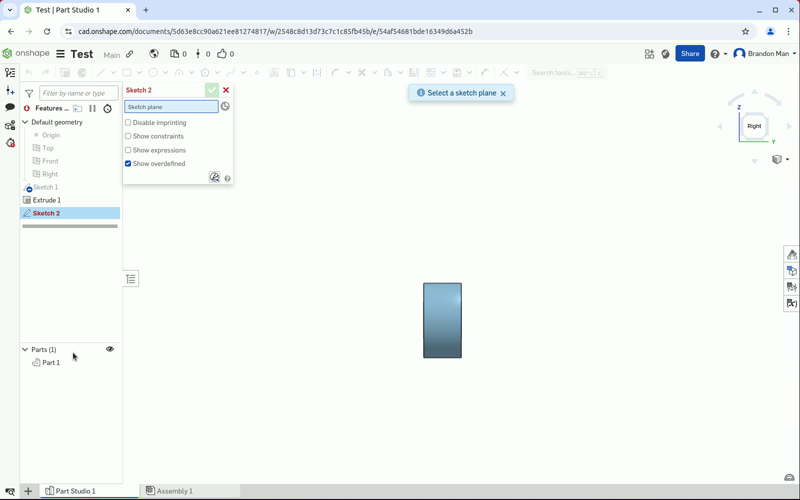
mouse_move(73, 176)
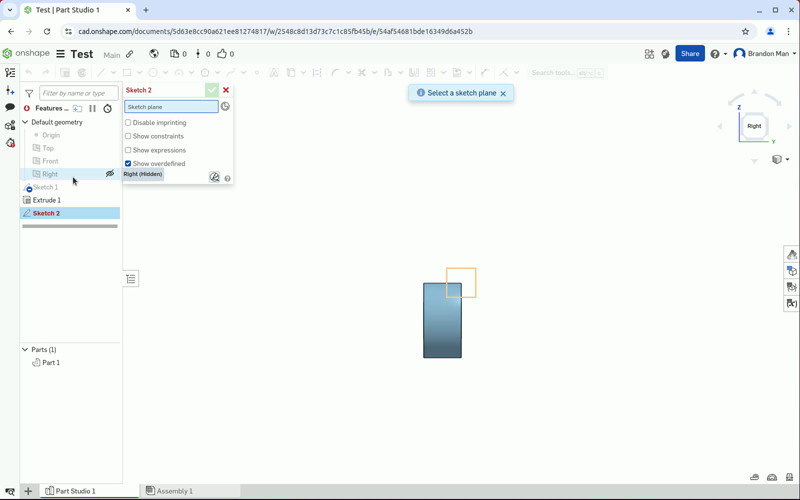
click(73, 176)
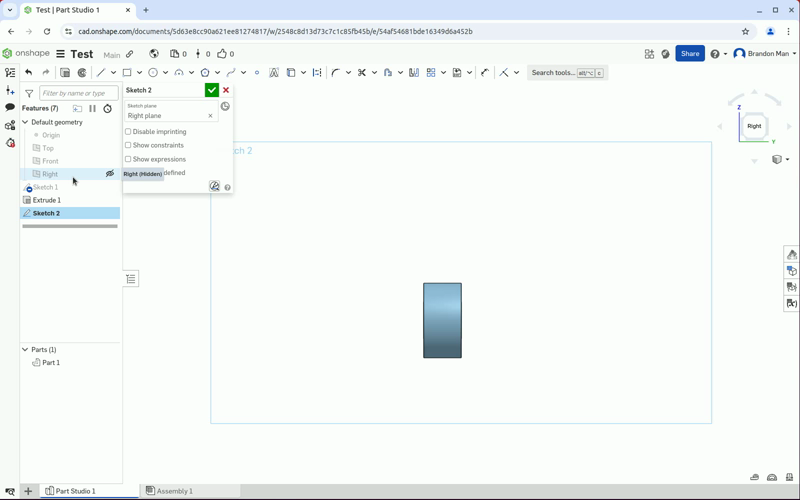
mouse_move(73, 352)
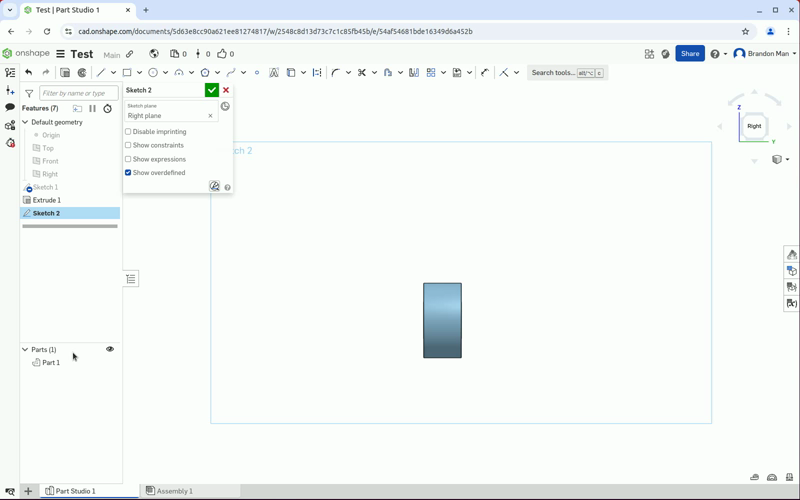
key(y)
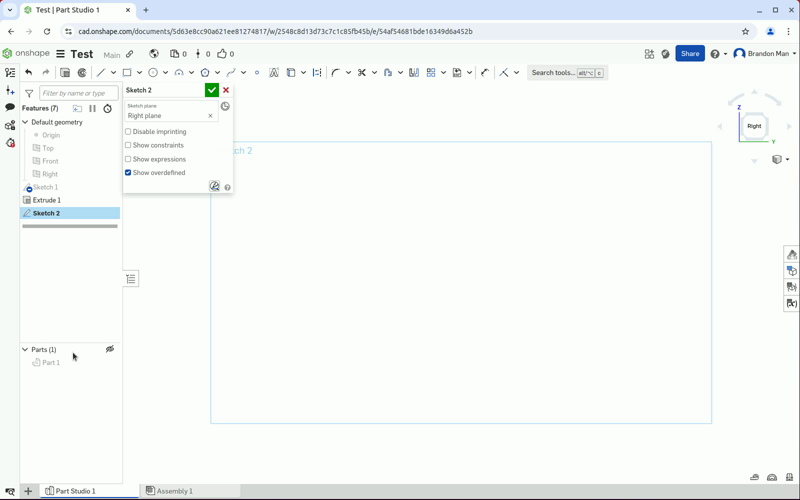
key(l)
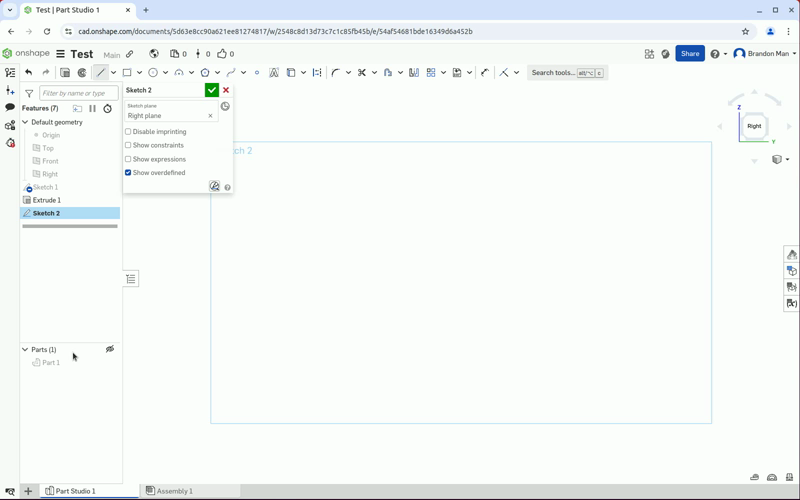
key_down(shift)
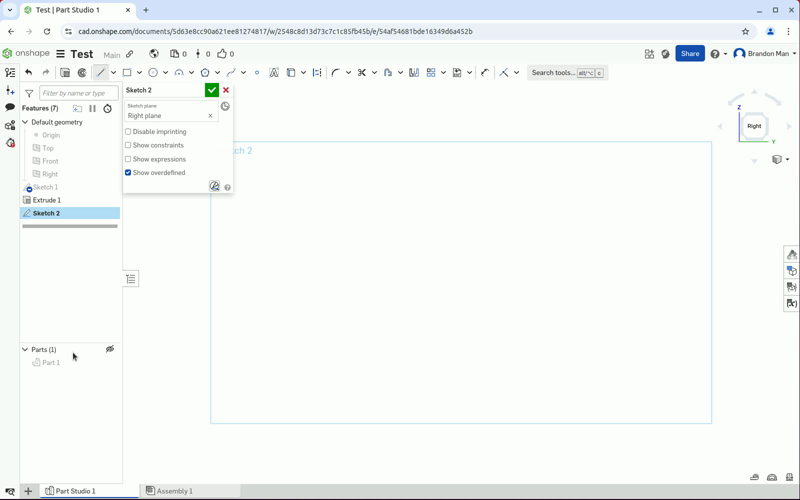
mouse_move(385, 357)
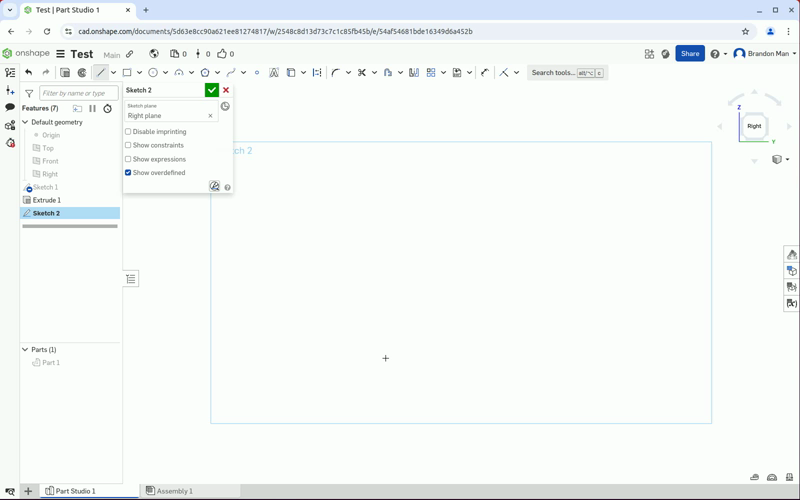
click(385, 357)
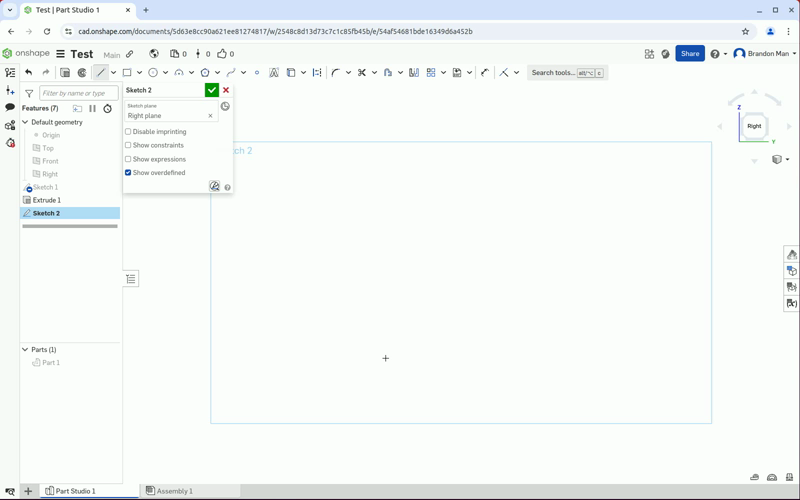
key_up(shift)
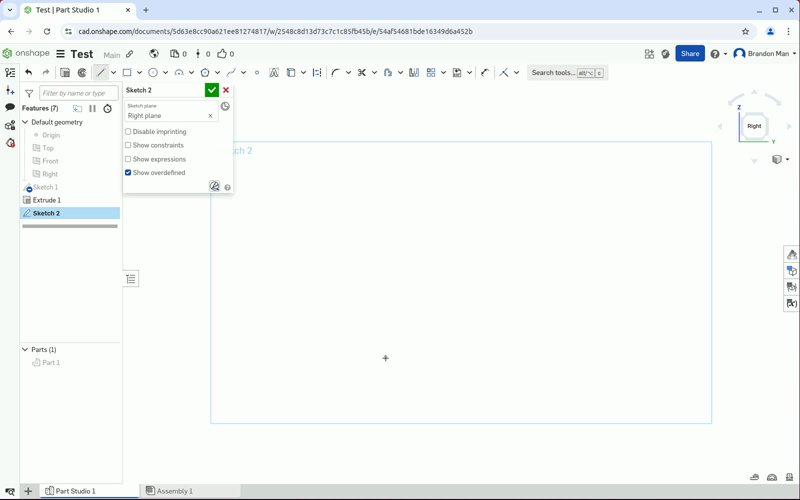
key_down(shift)
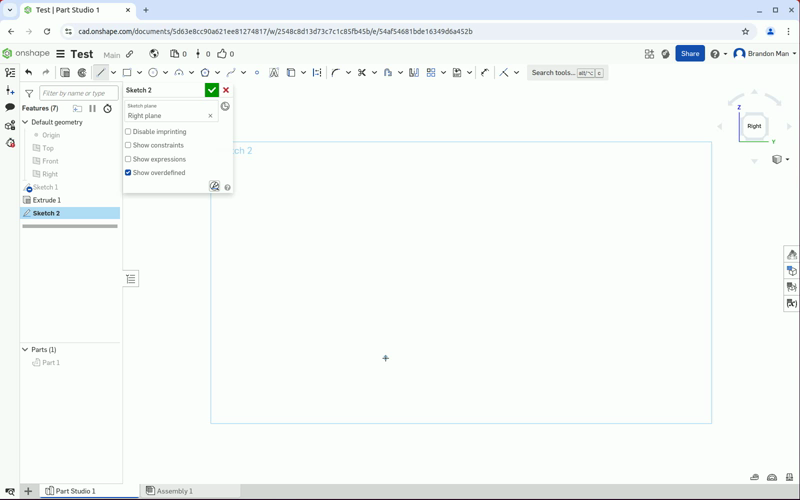
mouse_move(461, 357)
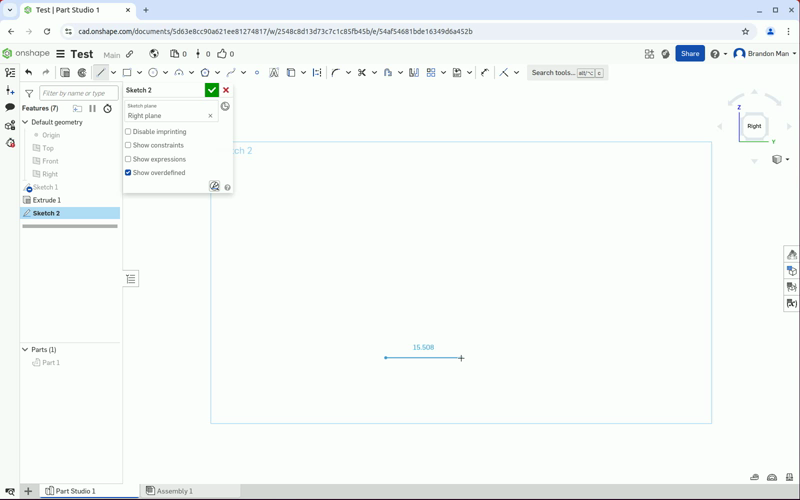
click(461, 357)
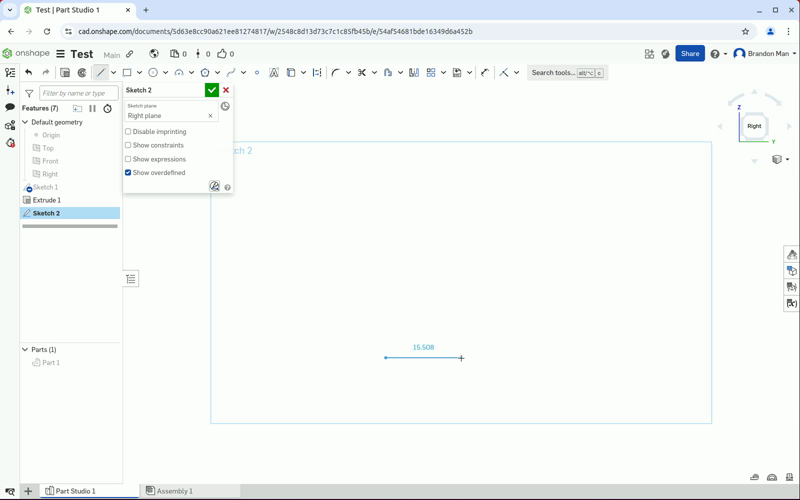
key_up(shift)
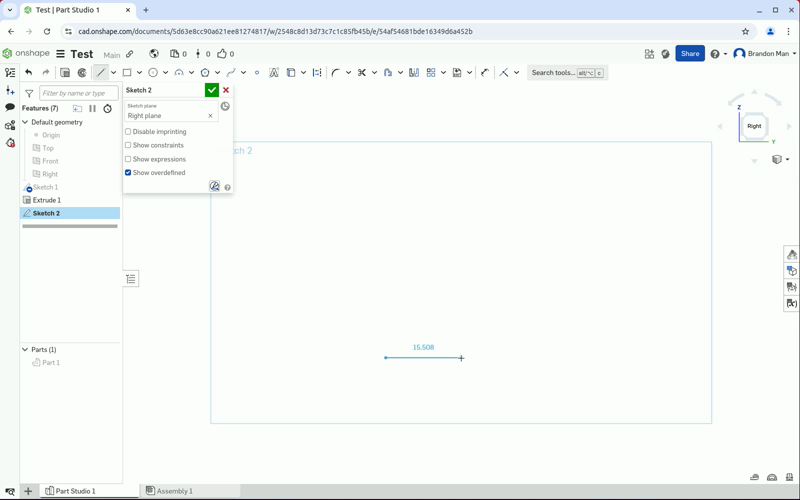
key_down(shift)
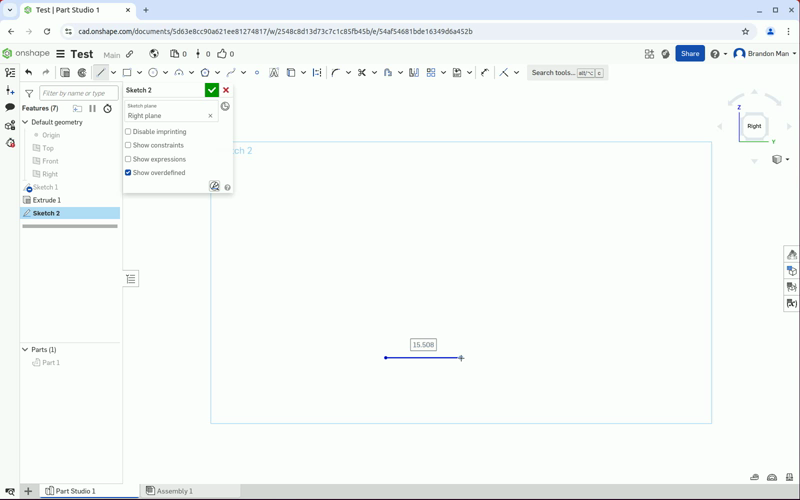
mouse_move(461, 282)
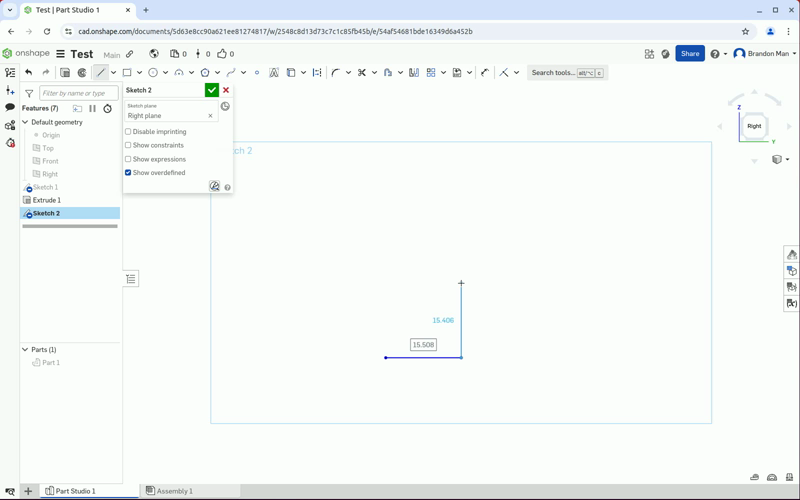
click(461, 282)
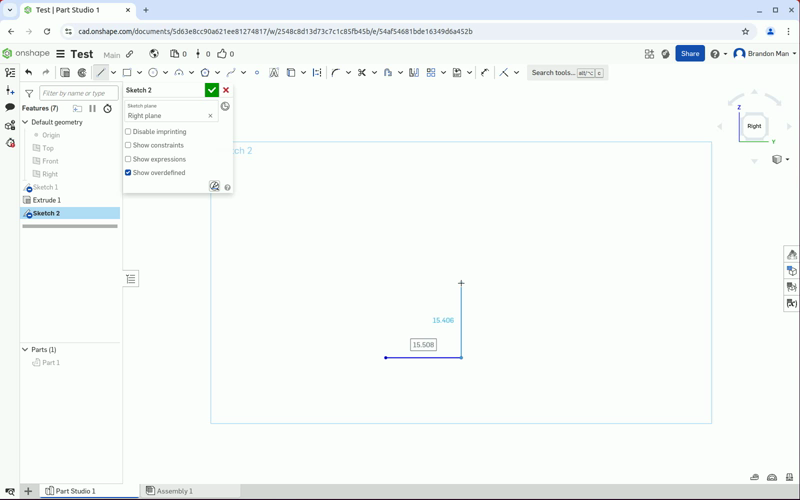
key_up(shift)
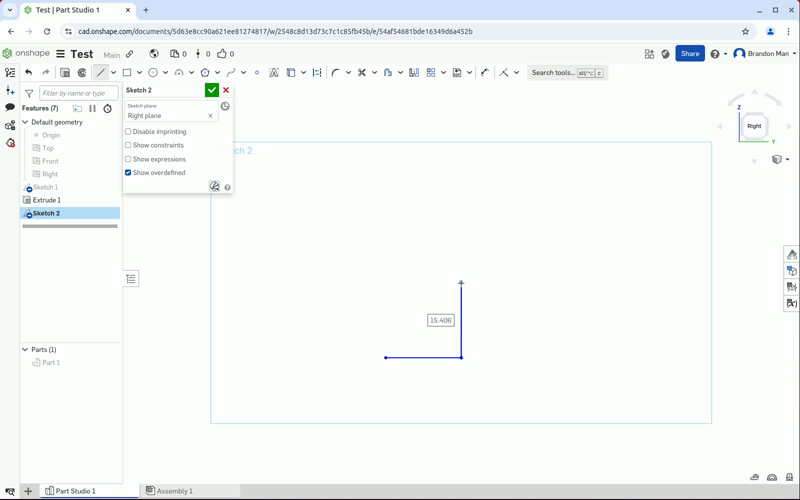
key_down(shift)
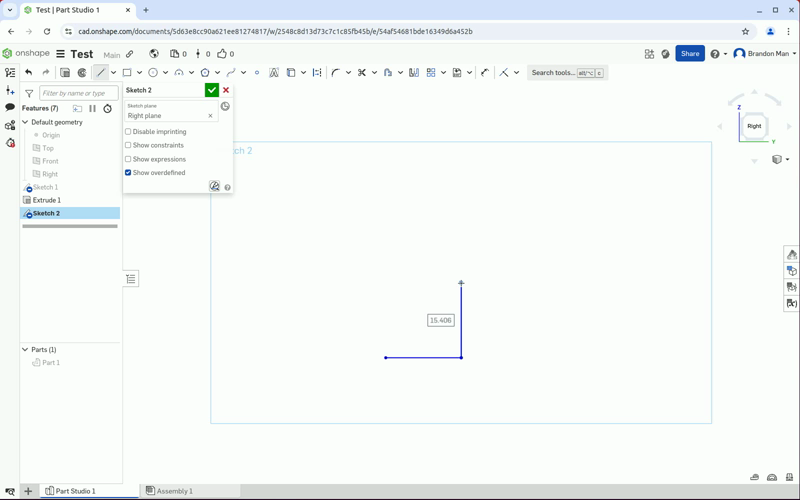
mouse_move(385, 282)
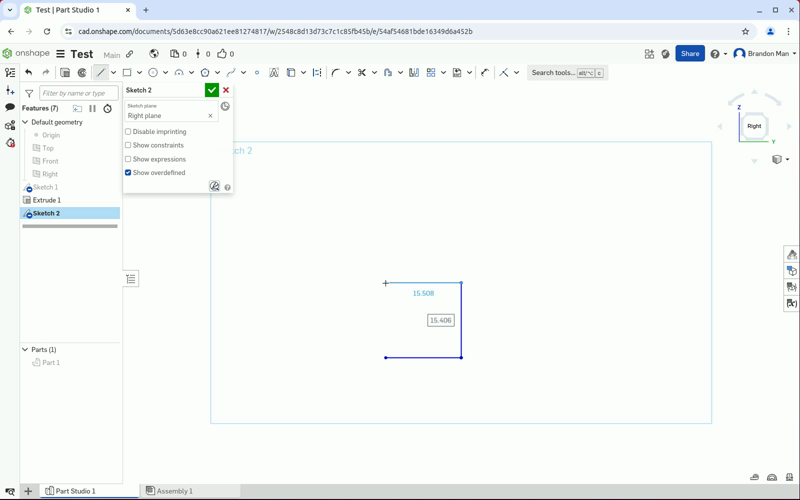
click(385, 282)
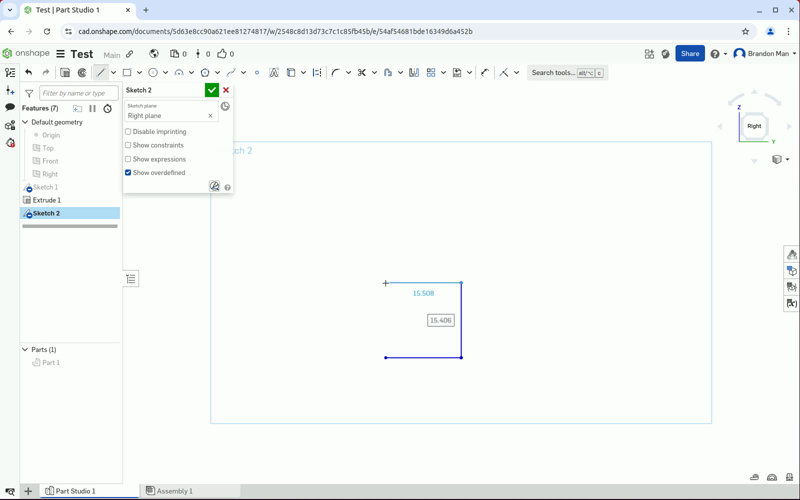
key_up(shift)
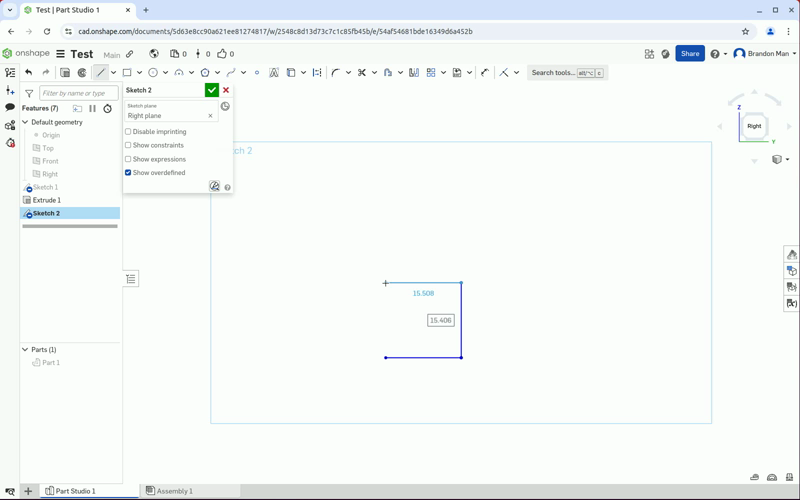
key_down(shift)
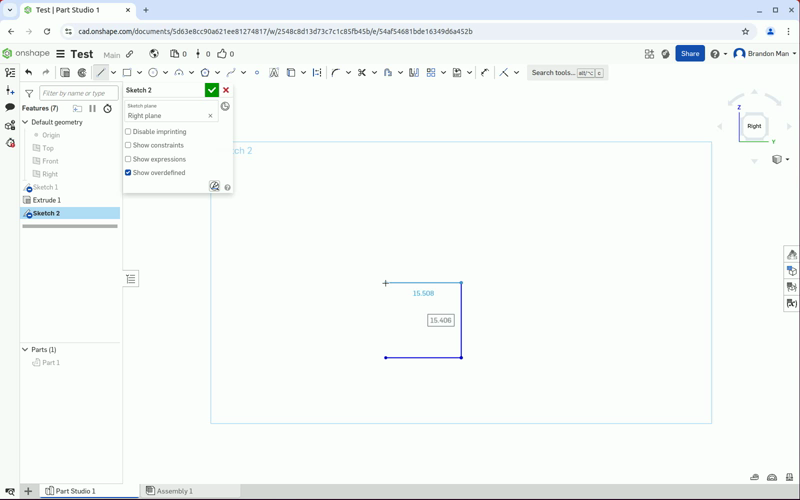
mouse_move(415, 282)
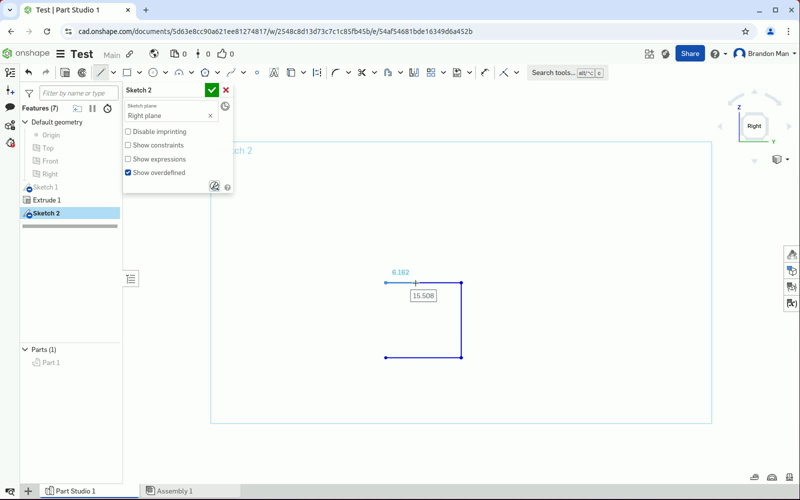
mouse_move(385, 301)
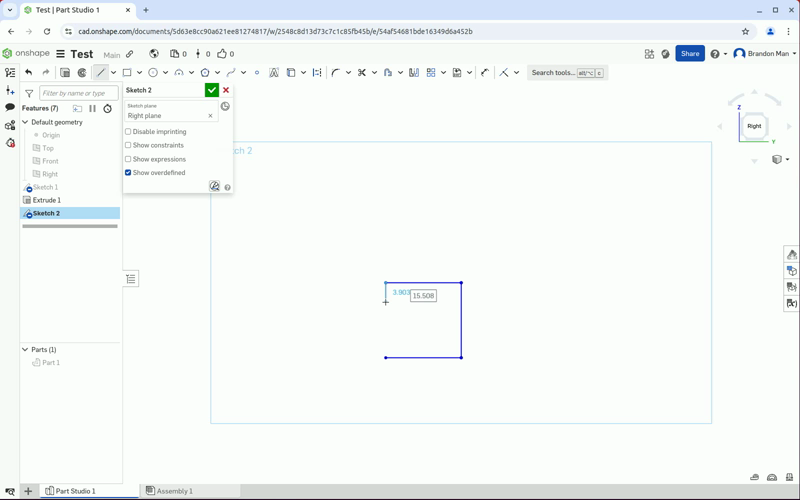
click(385, 301)
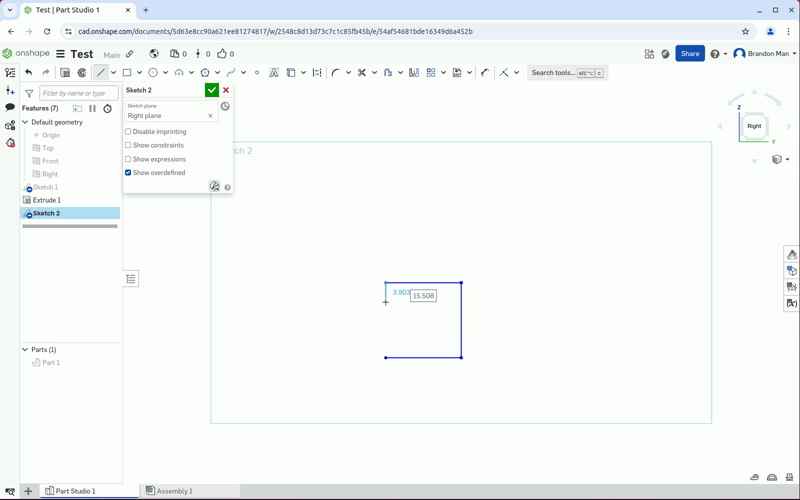
key_up(shift)
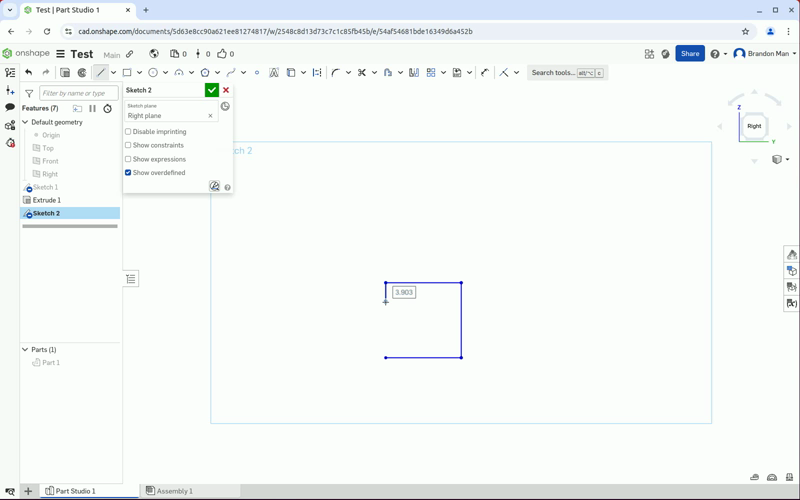
key_down(shift)
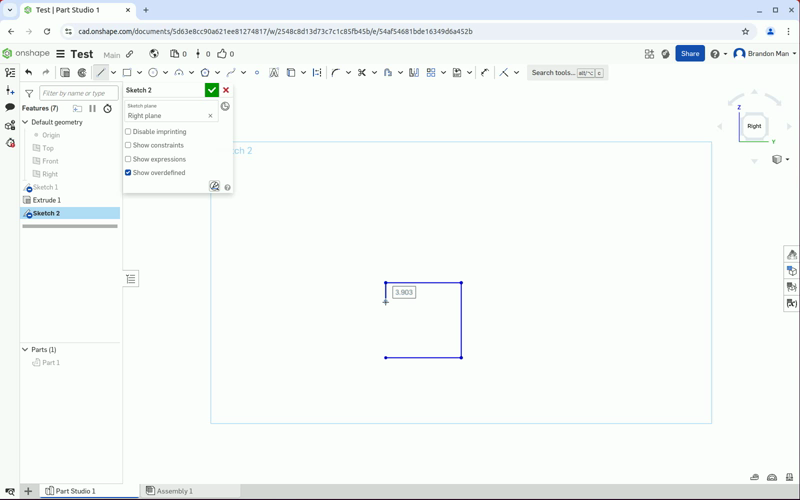
mouse_move(415, 301)
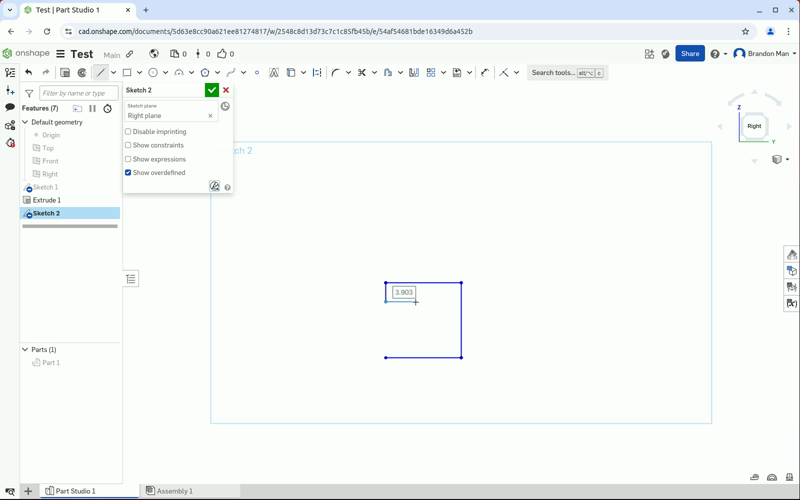
mouse_move(404, 301)
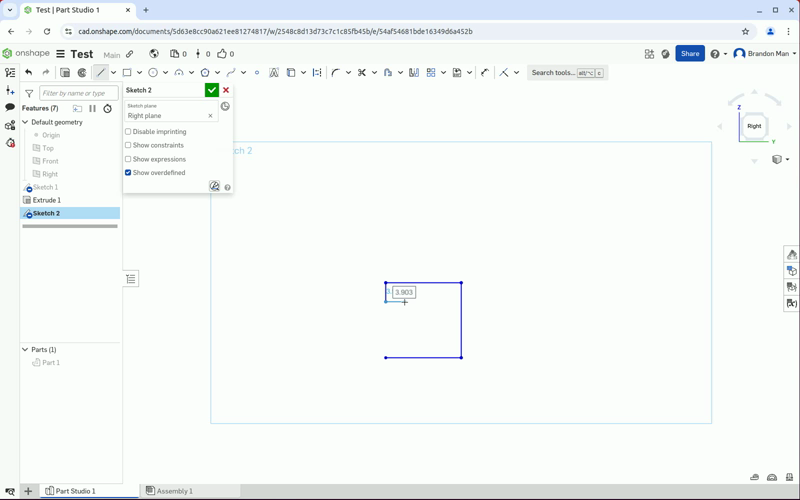
click(404, 301)
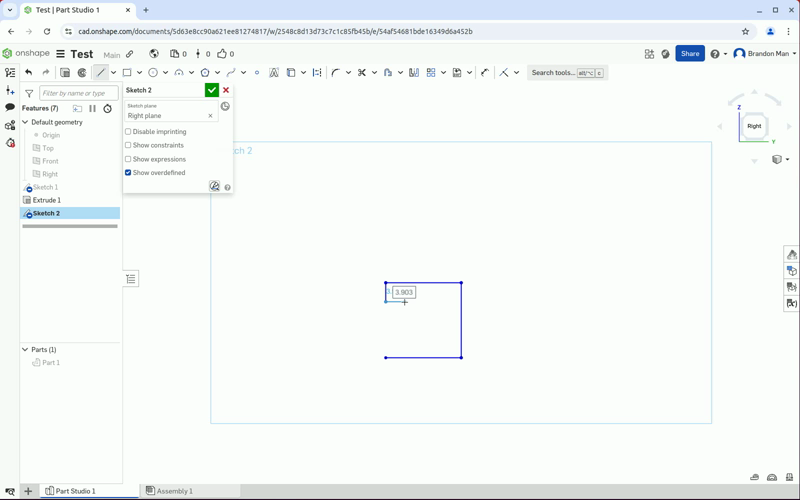
key_up(shift)
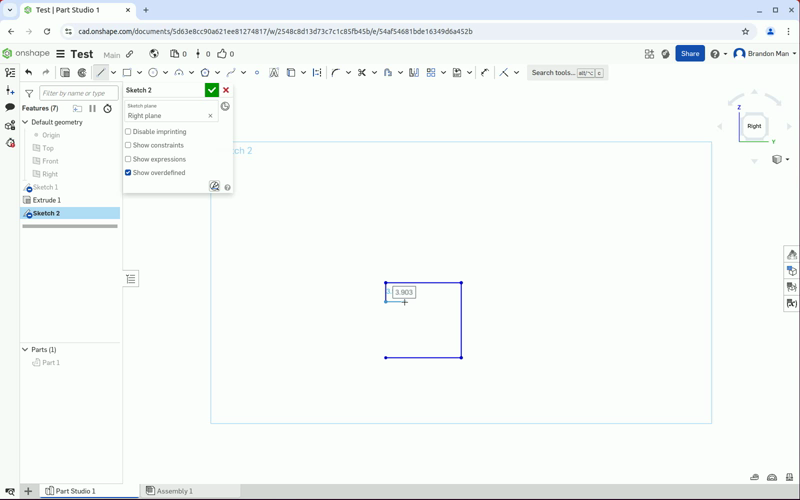
key_down(shift)
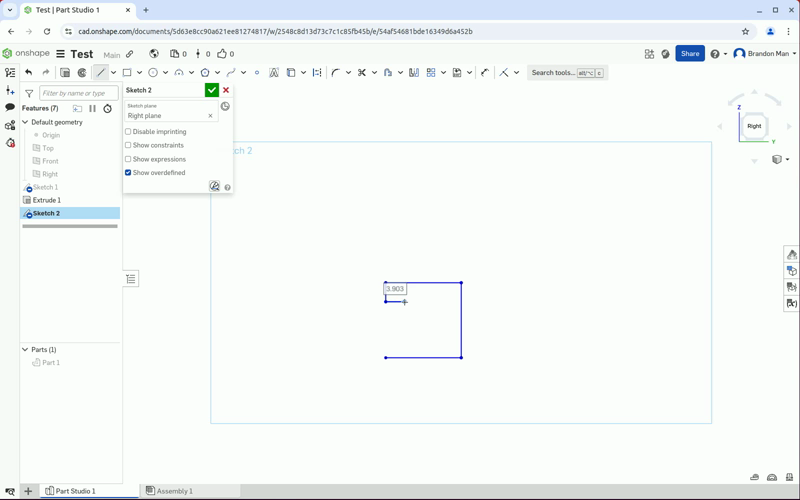
mouse_move(434, 301)
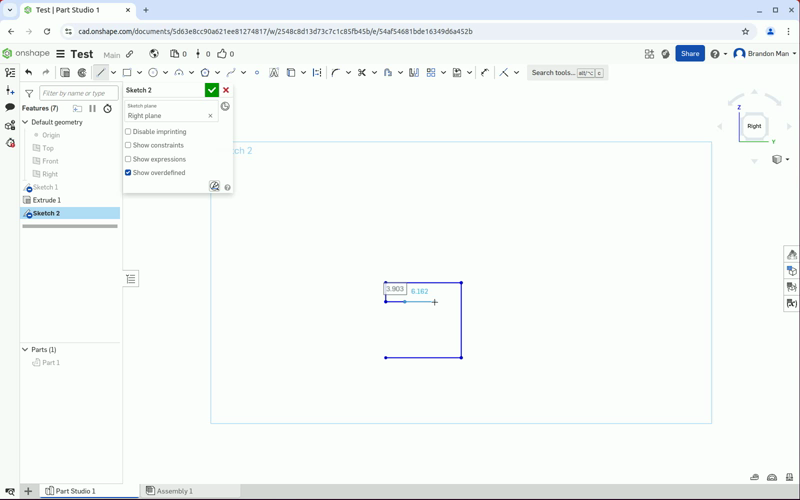
mouse_move(404, 339)
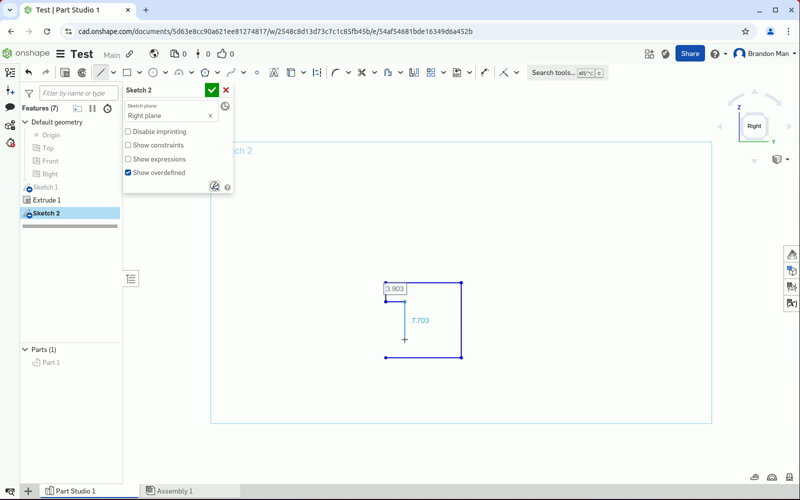
click(404, 339)
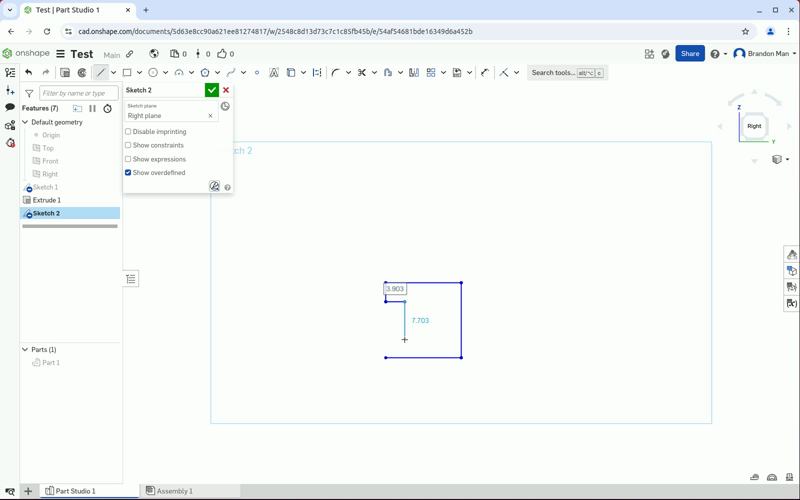
key_up(shift)
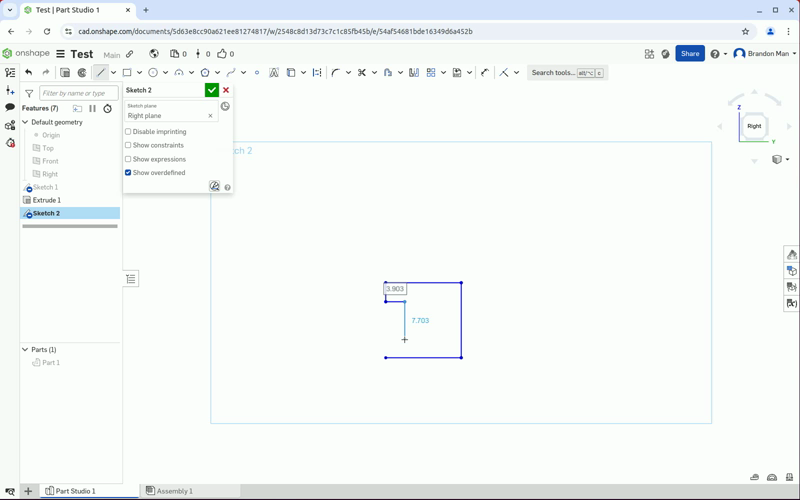
key_down(shift)
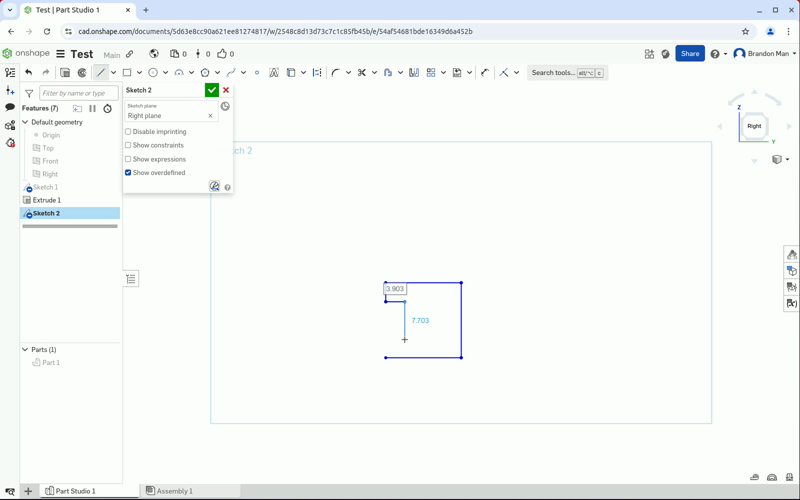
mouse_move(434, 339)
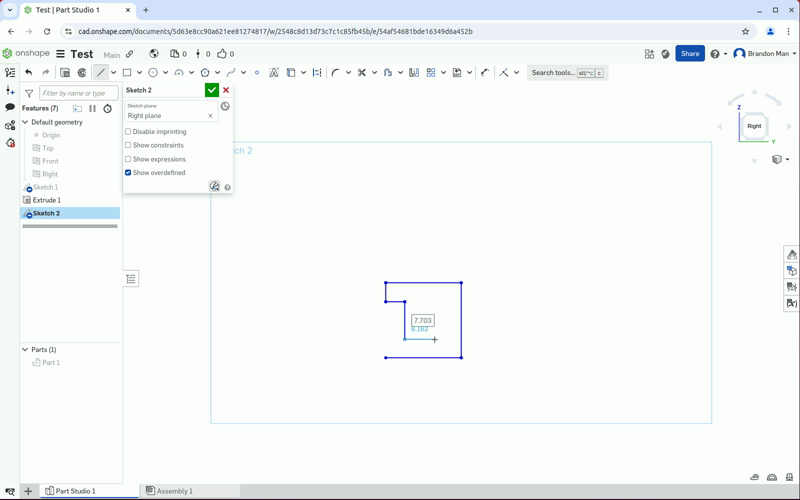
mouse_move(385, 339)
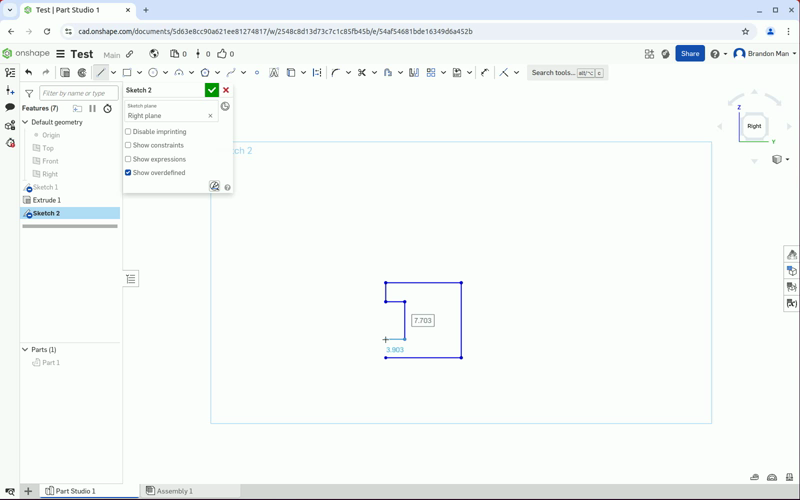
click(385, 339)
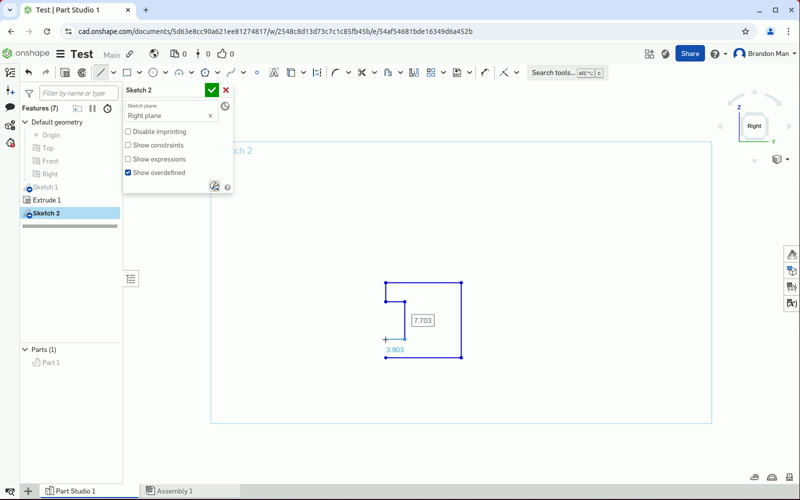
key_up(shift)
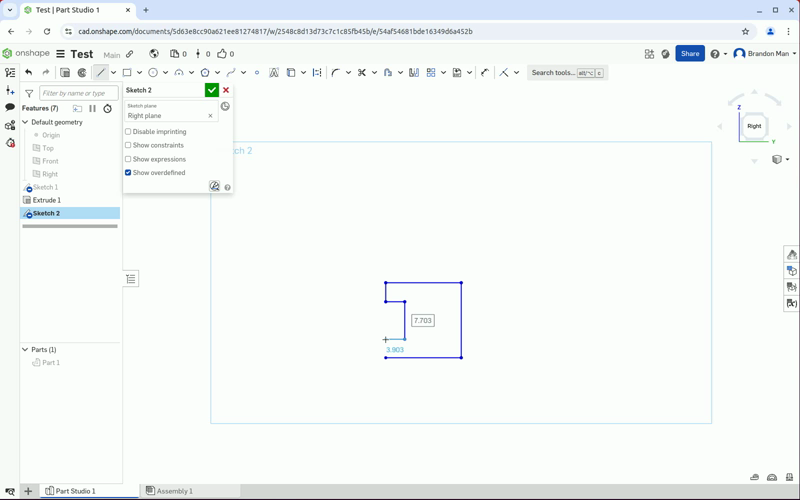
mouse_move(415, 339)
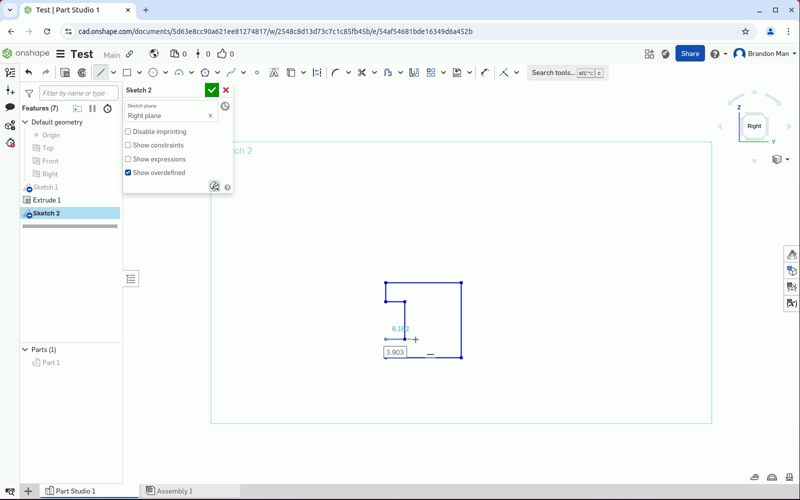
key_down(shift)
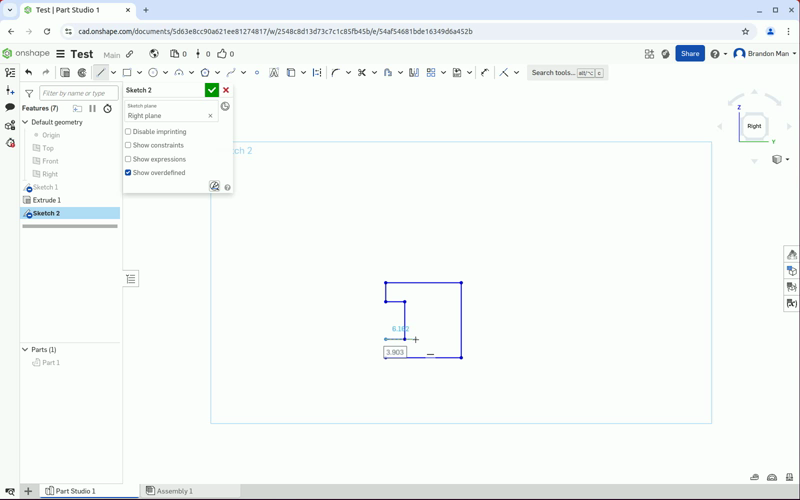
mouse_move(385, 357)
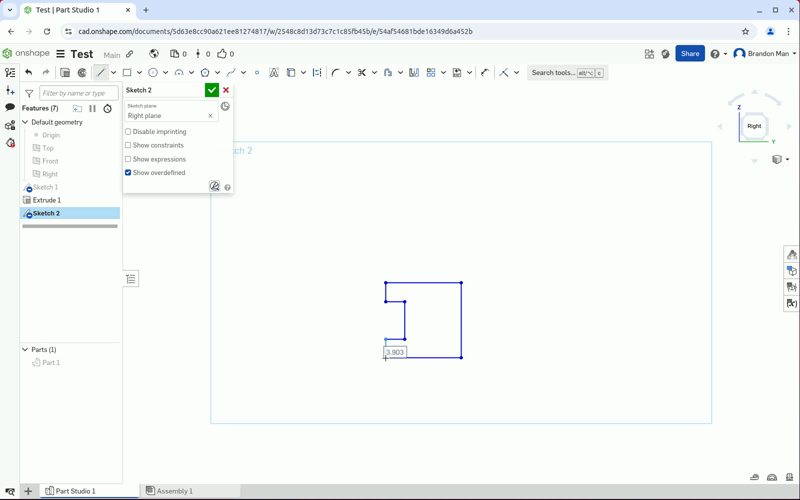
key_up(shift)
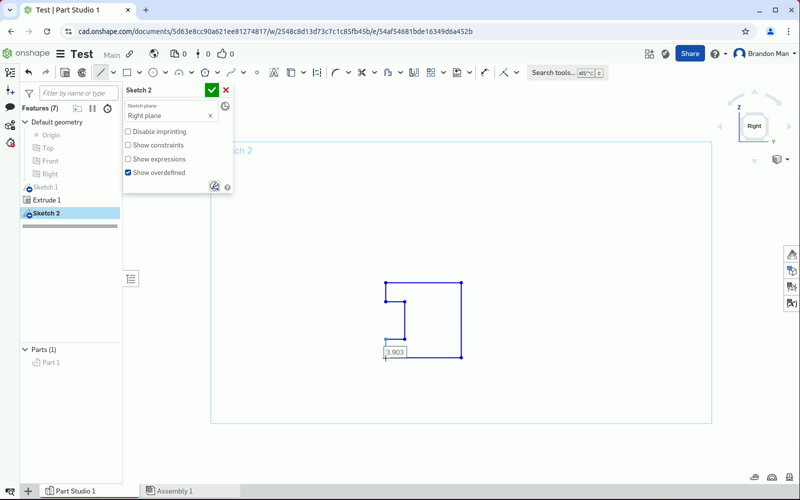
click(385, 357)
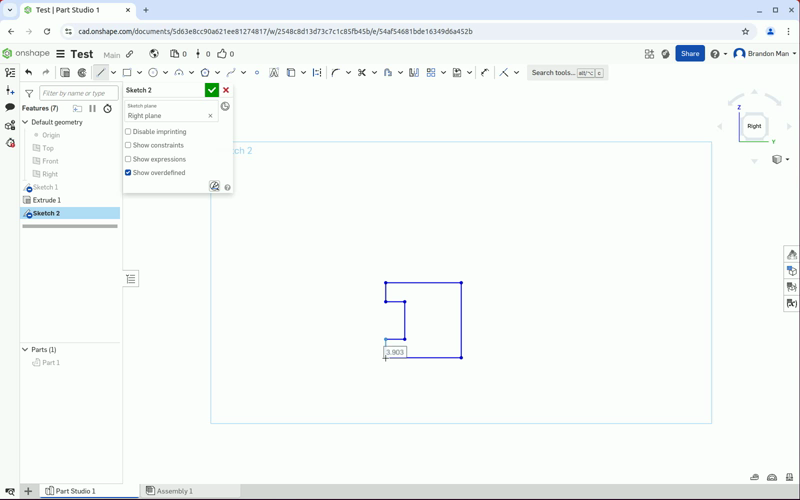
key(esc)
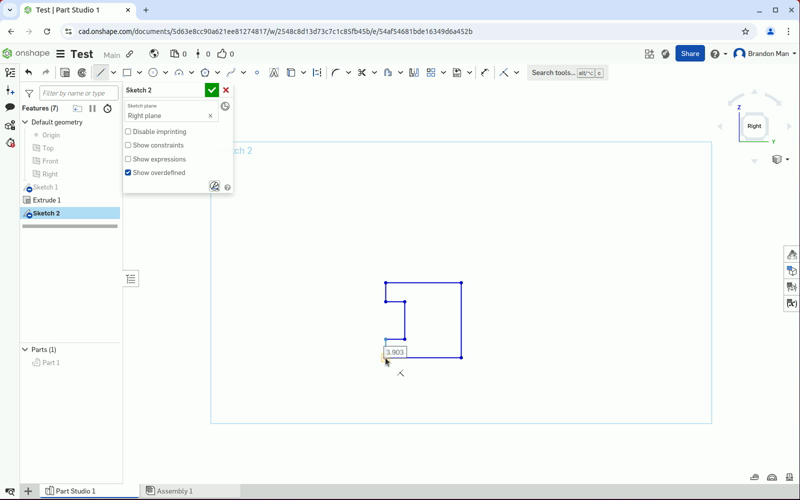
mouse_move(395, 289)
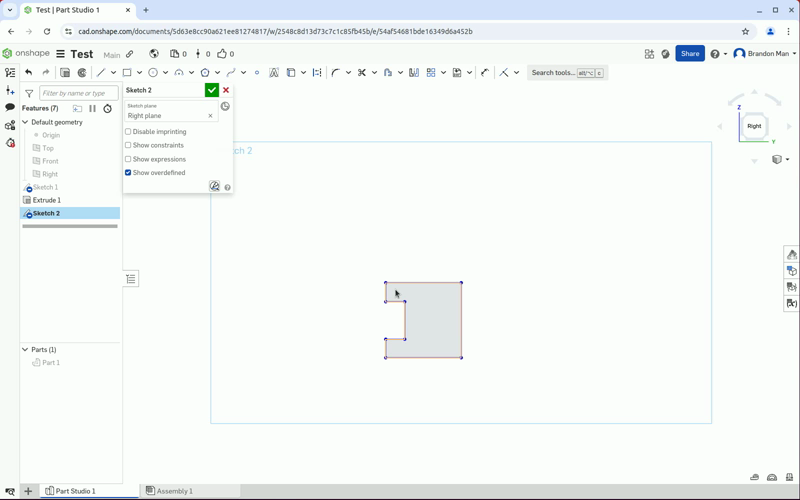
click(395, 289)
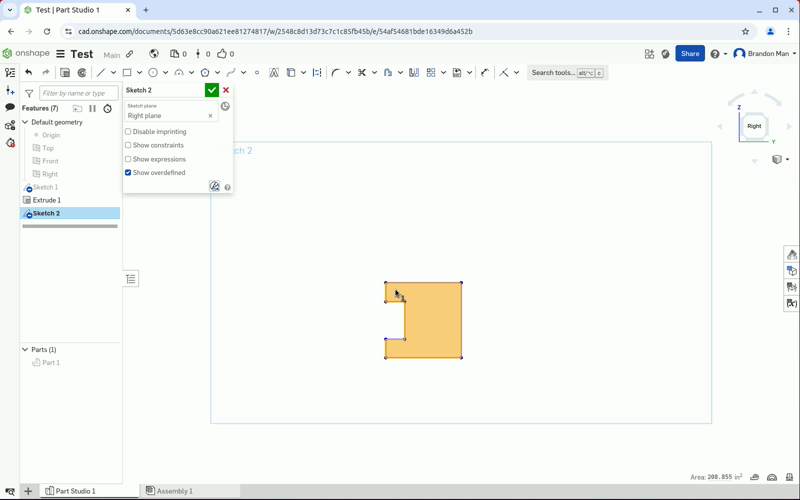
mouse_move(73, 352)
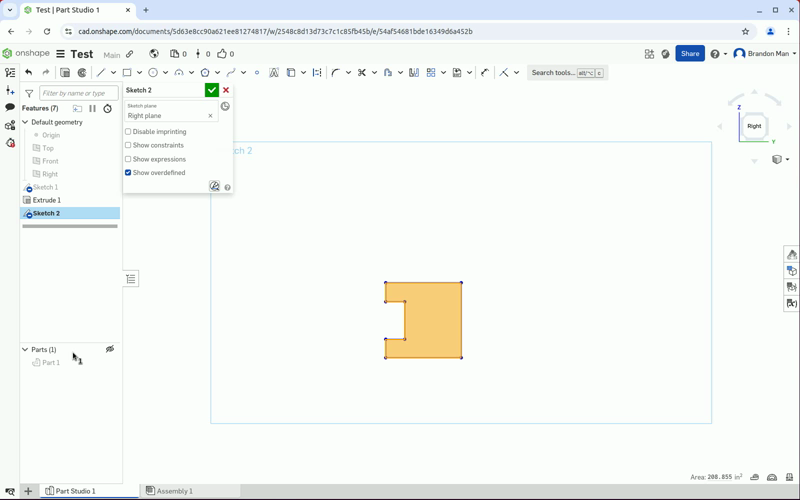
key(shift+y)
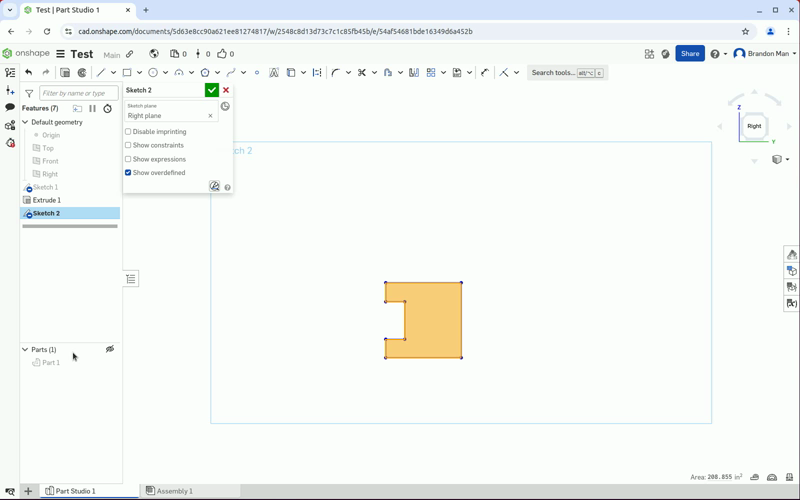
key(shift+e)
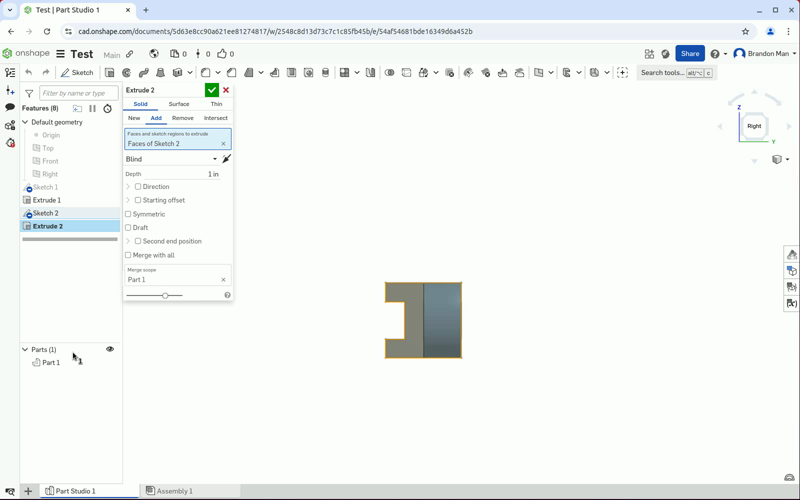
mouse_move(143, 106)
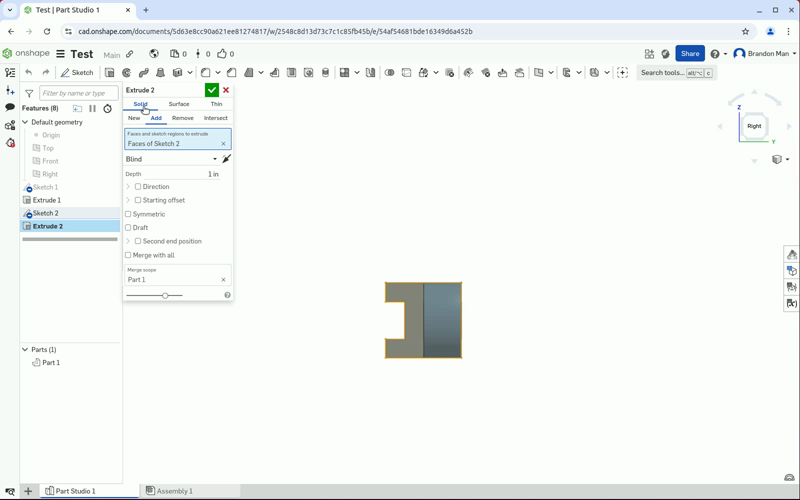
click(143, 106)
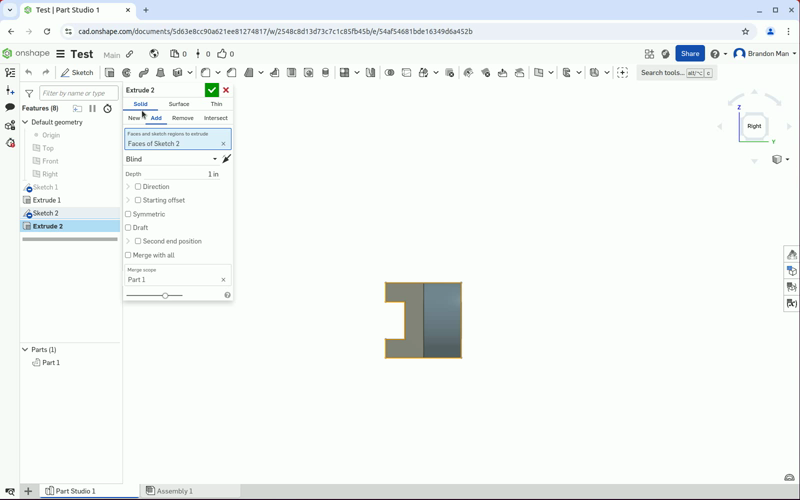
mouse_move(137, 120)
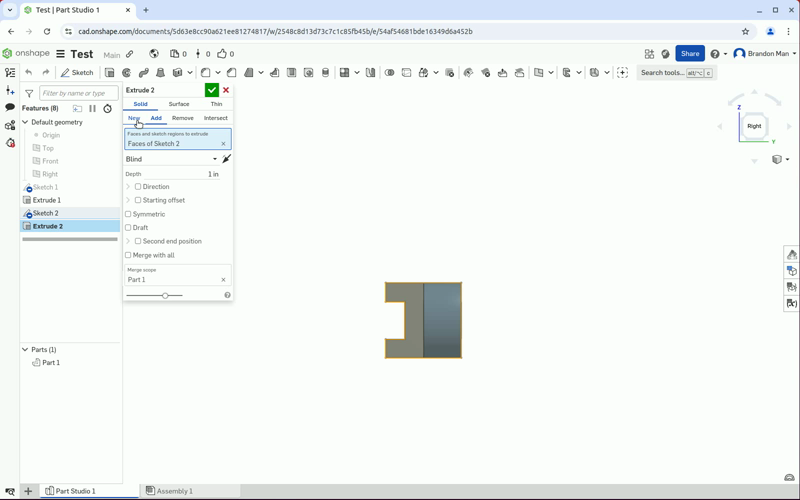
click(137, 120)
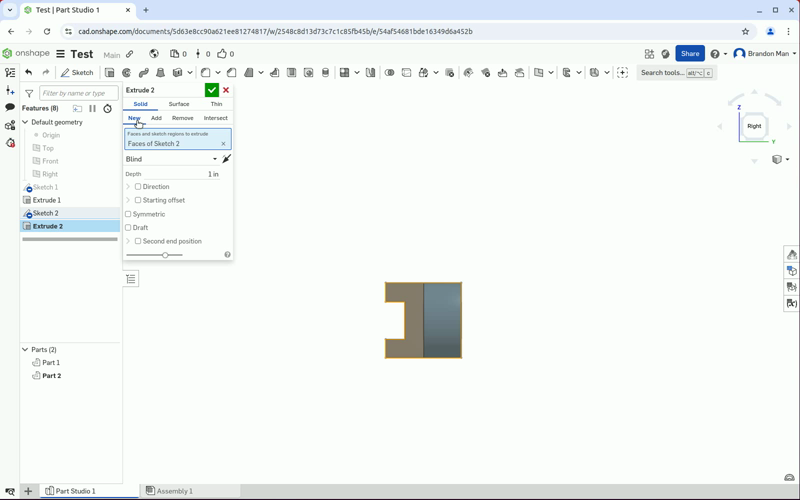
key(tab, 4)
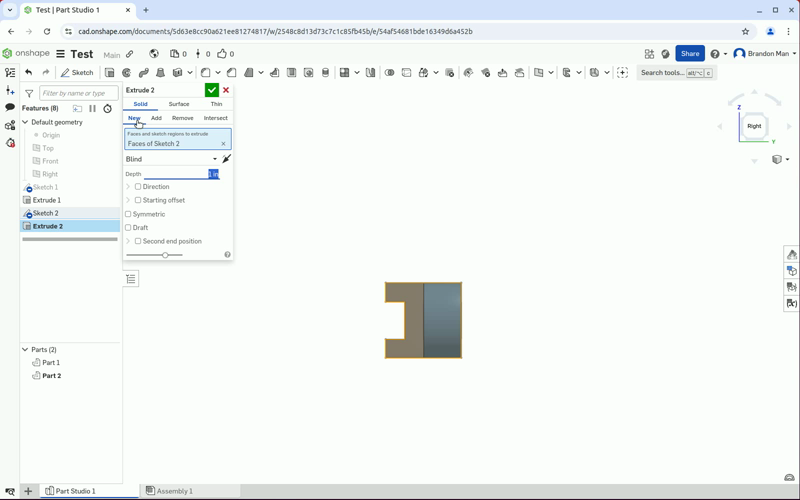
text(7.703)
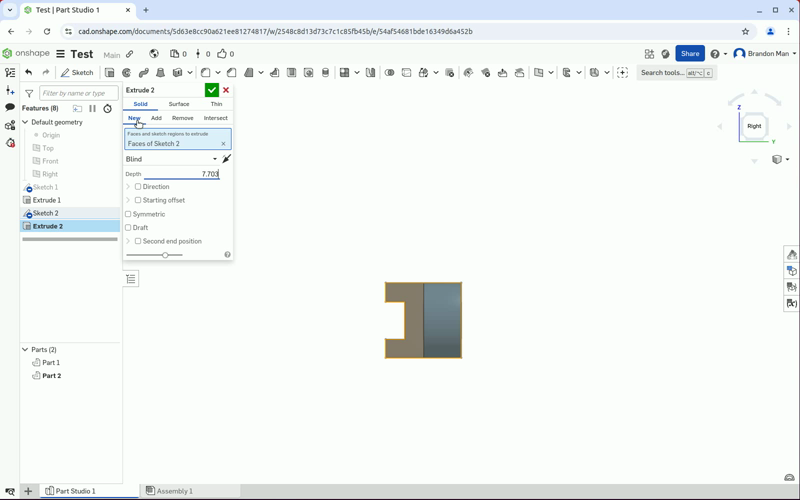
key(enter)
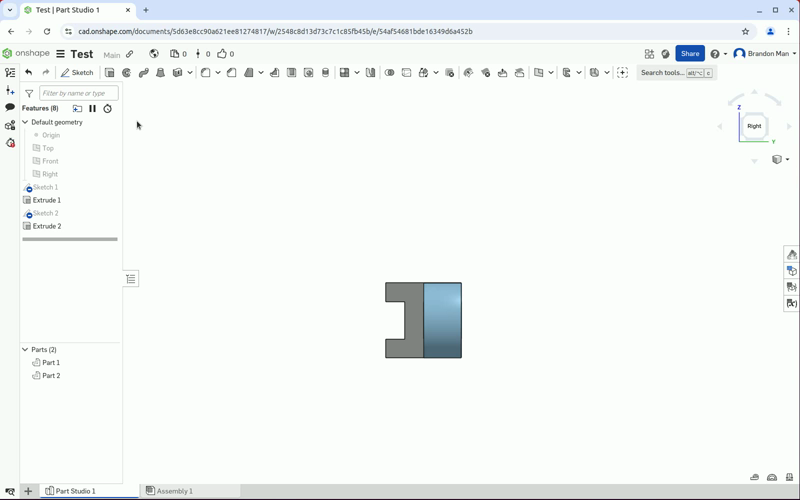
key(shift+h)
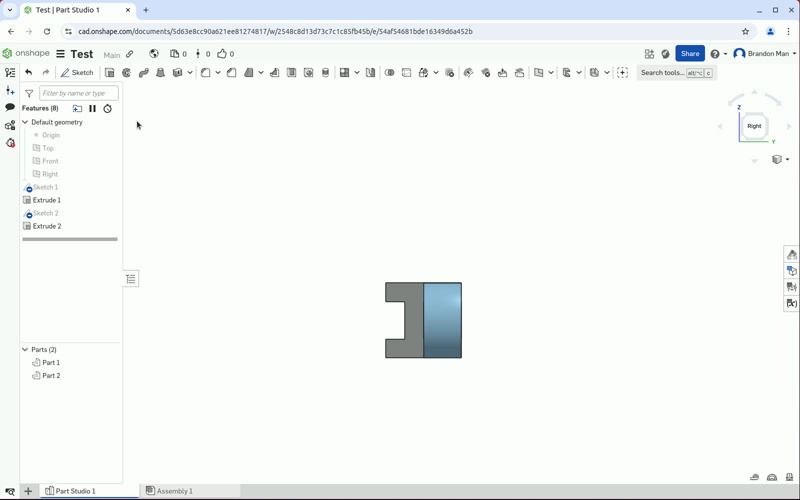
key(shift+h)
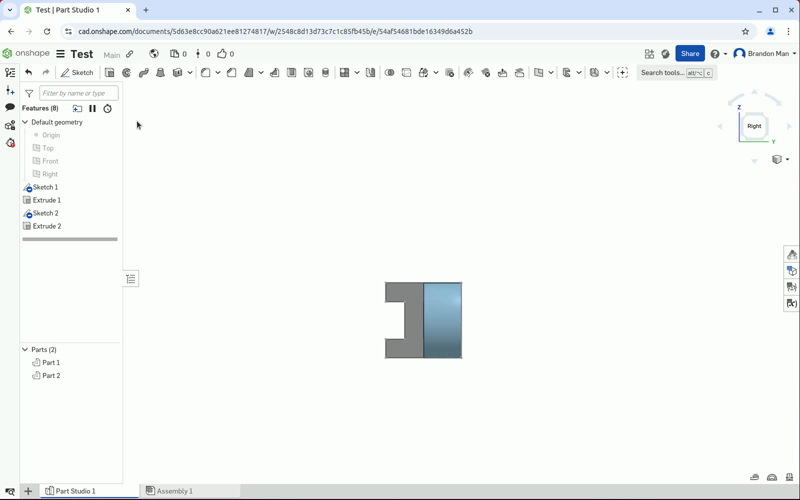
key(shift+7)
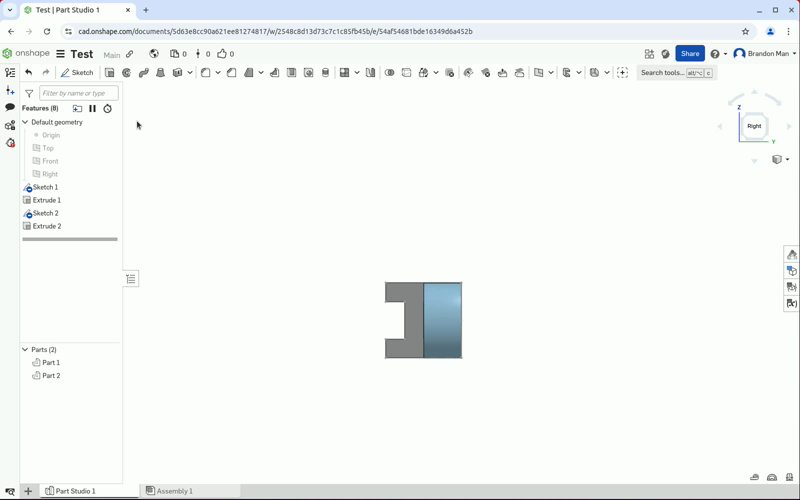
key(right, 2)
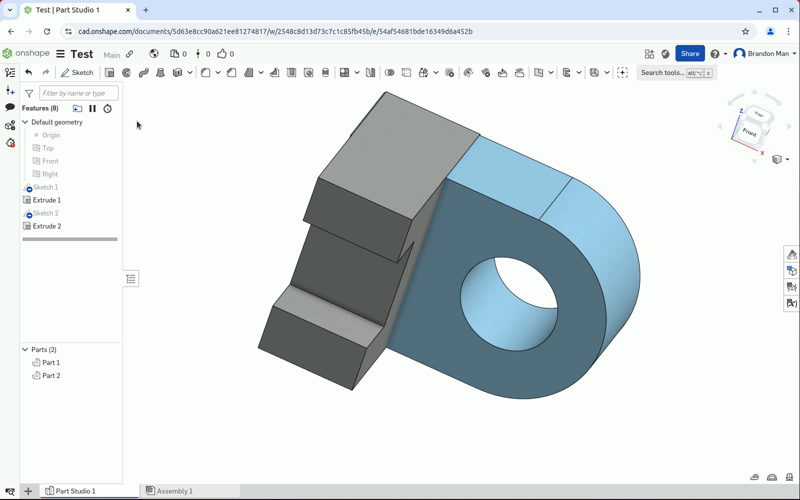
key(down, 2)
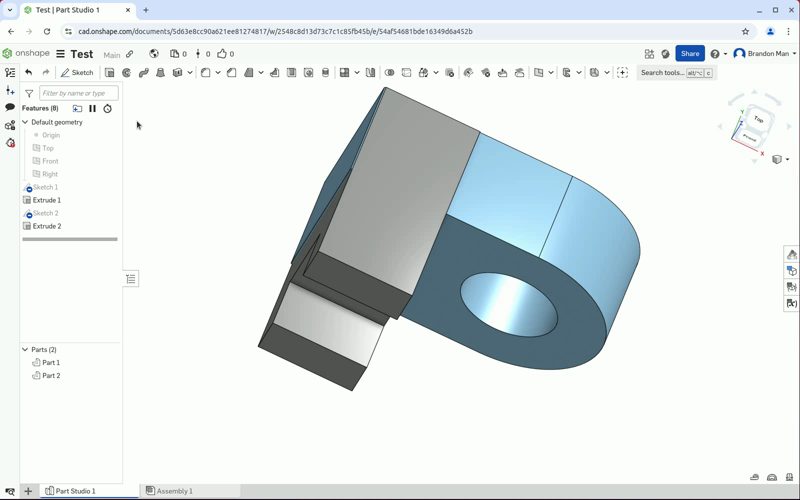
key(up, 2)
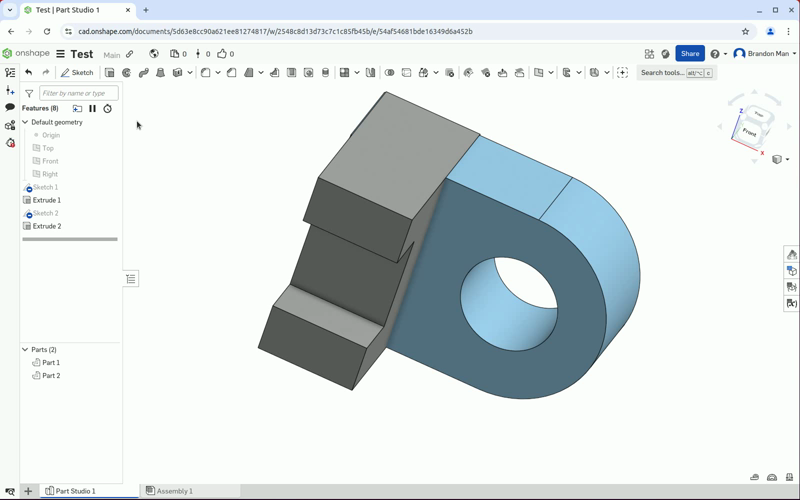
key(left, 2)
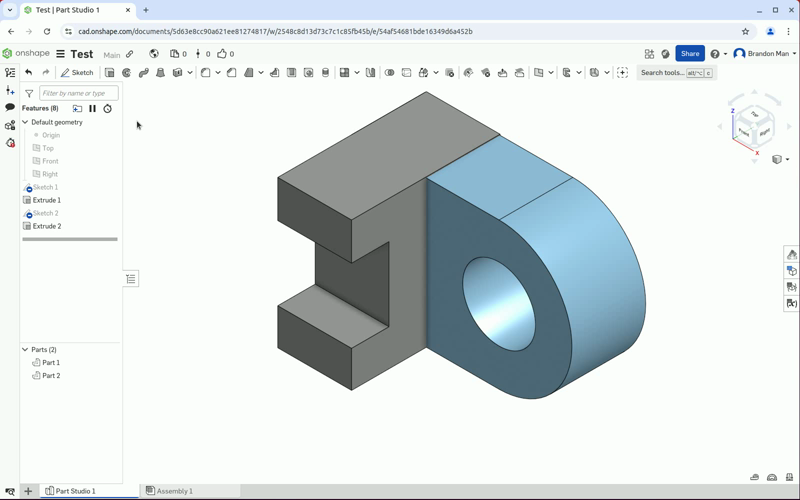
mouse_move(73, 189)
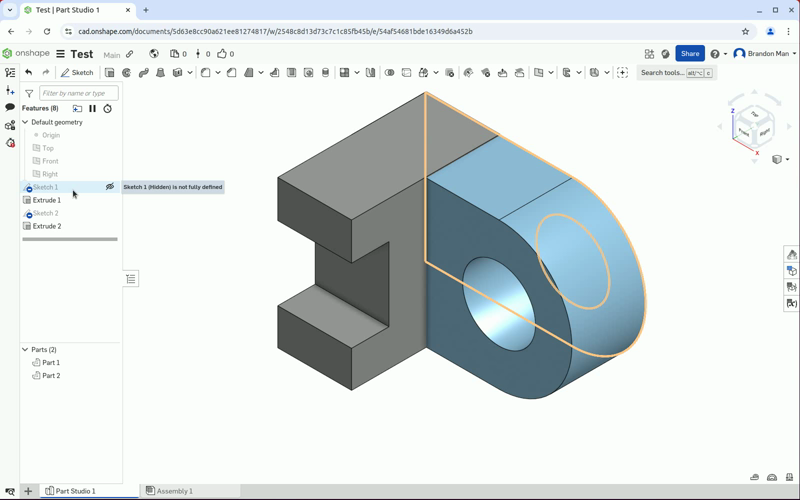
click(73, 189)